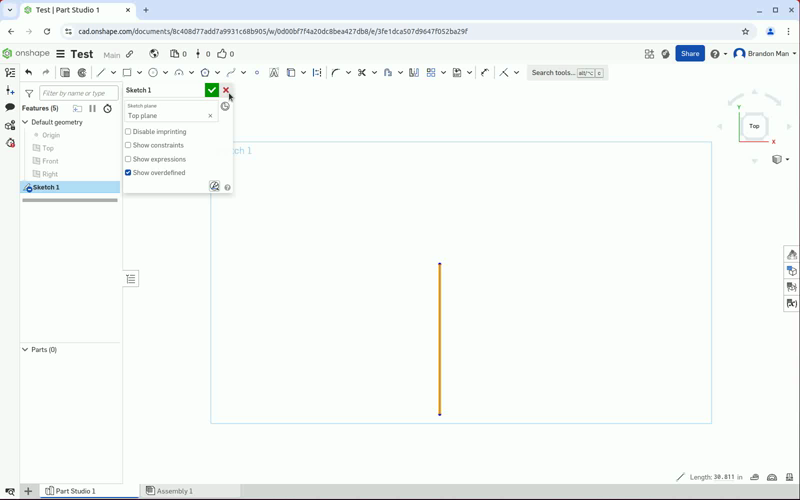
key(shift+h)
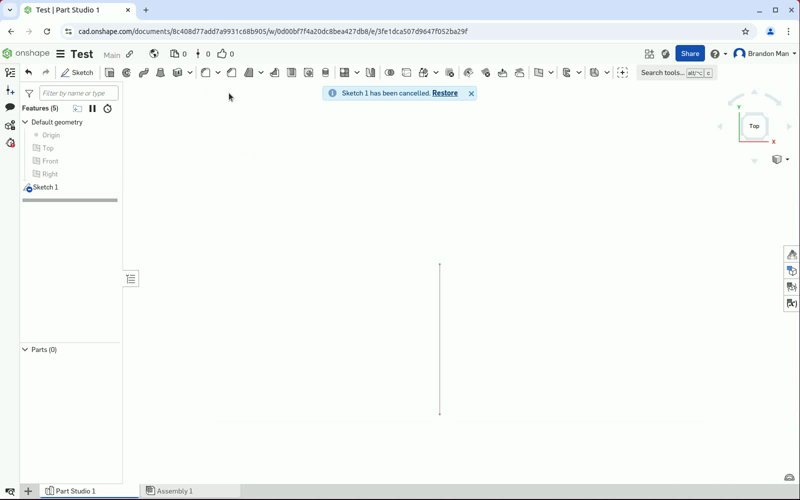
key(shift+s)
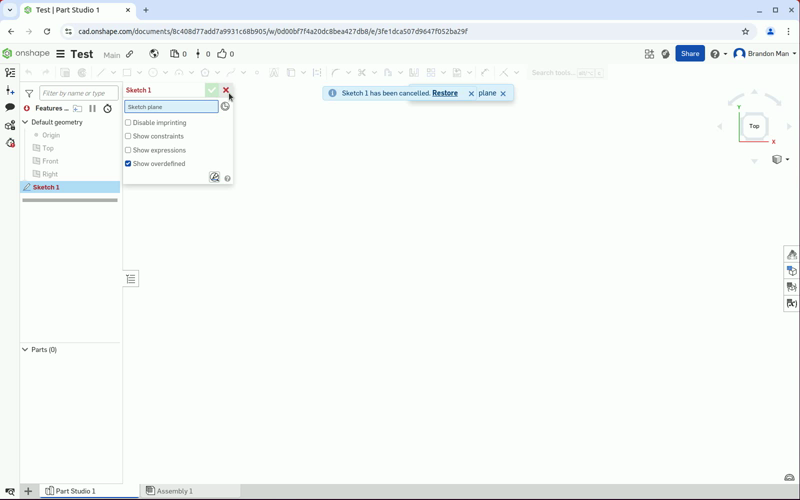
mouse_move(73, 150)
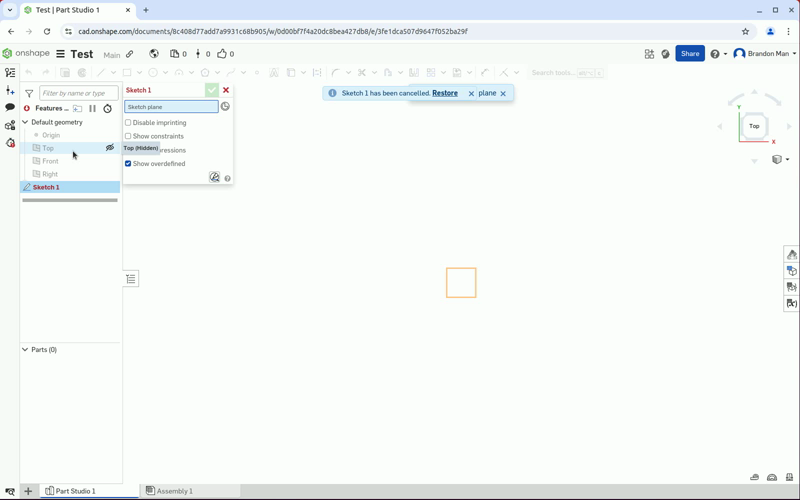
click(73, 150)
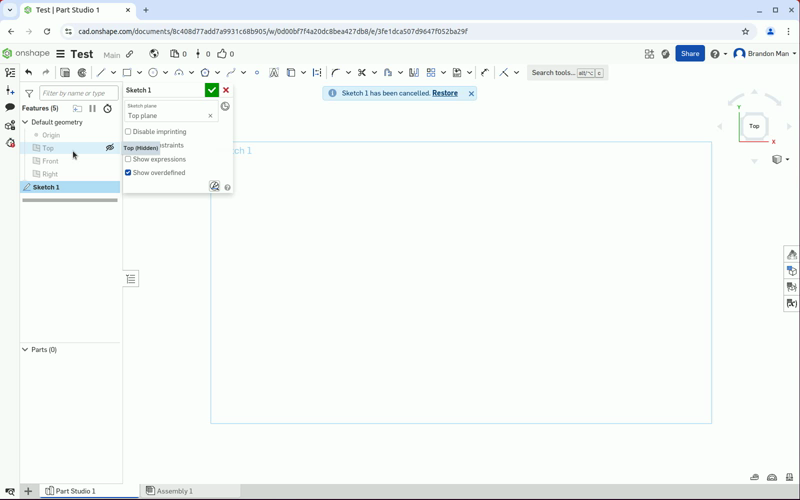
mouse_move(73, 352)
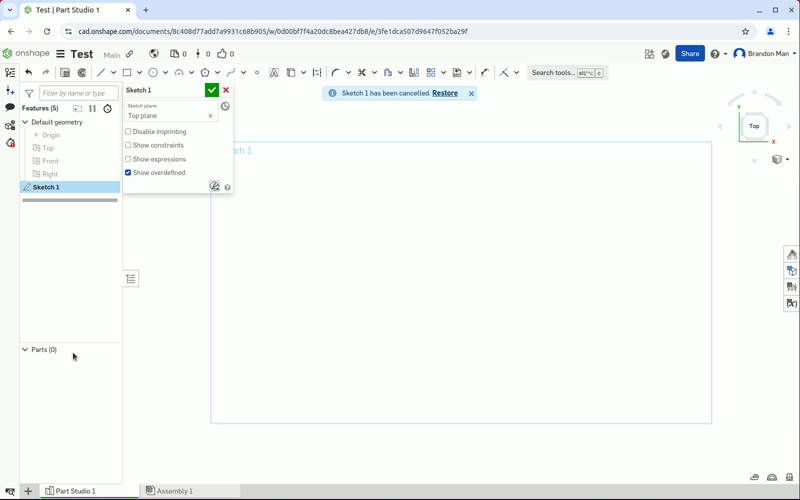
key(y)
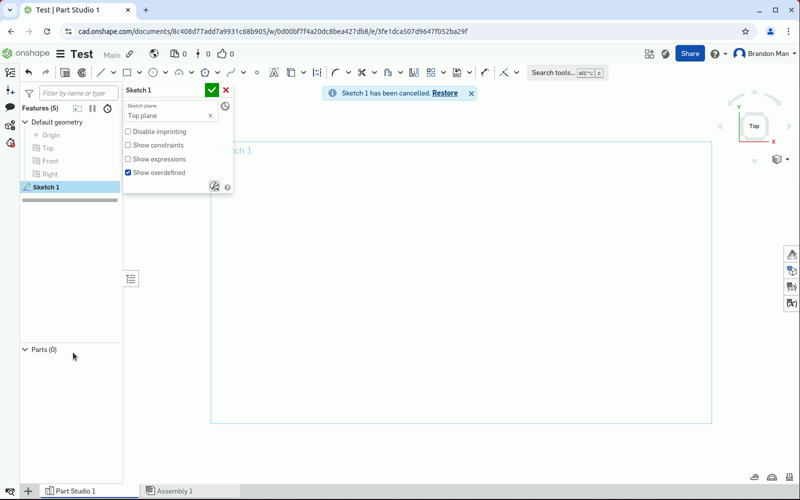
key(l)
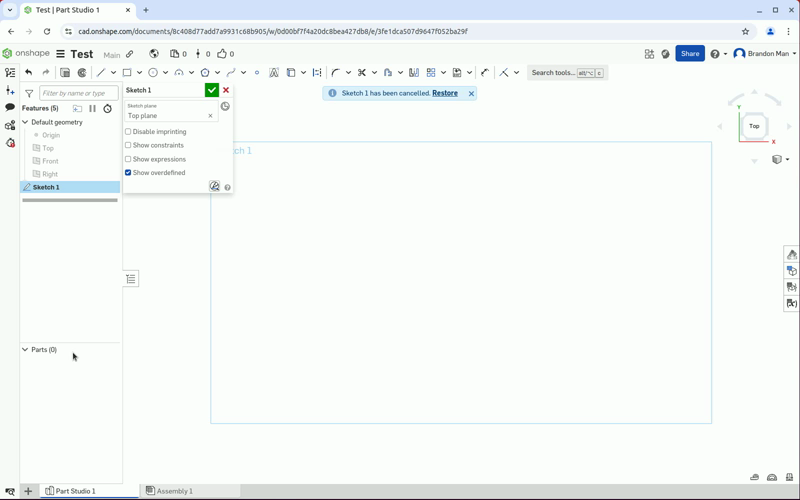
key_down(shift)
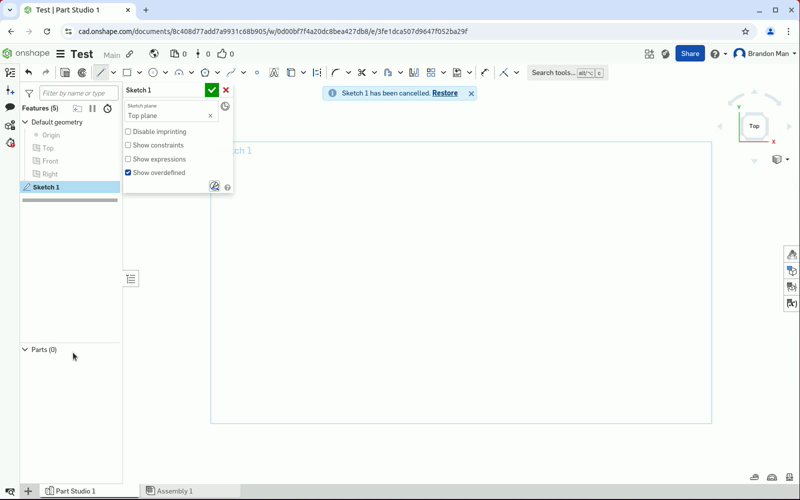
mouse_move(445, 305)
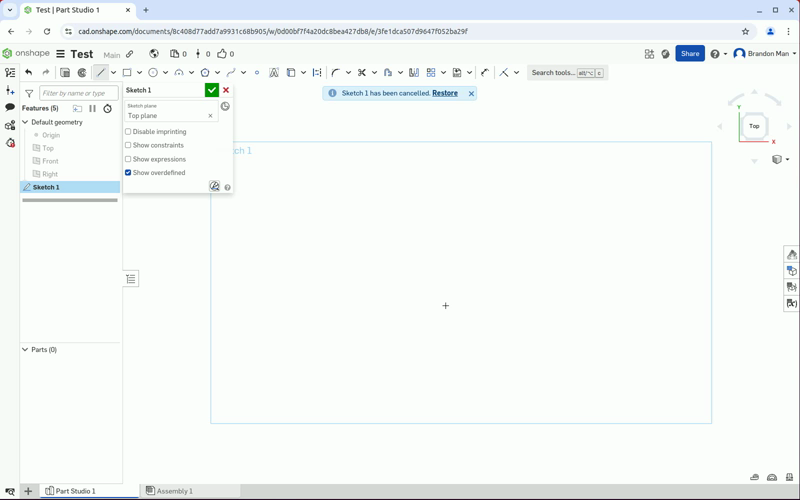
click(445, 305)
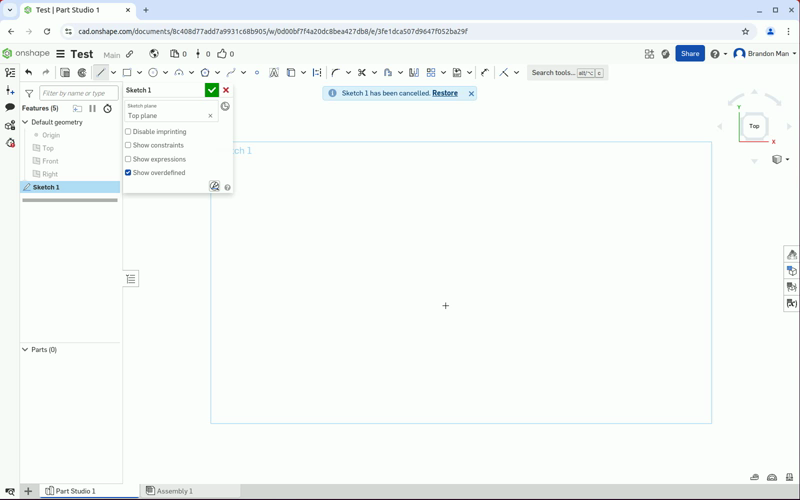
key_up(shift)
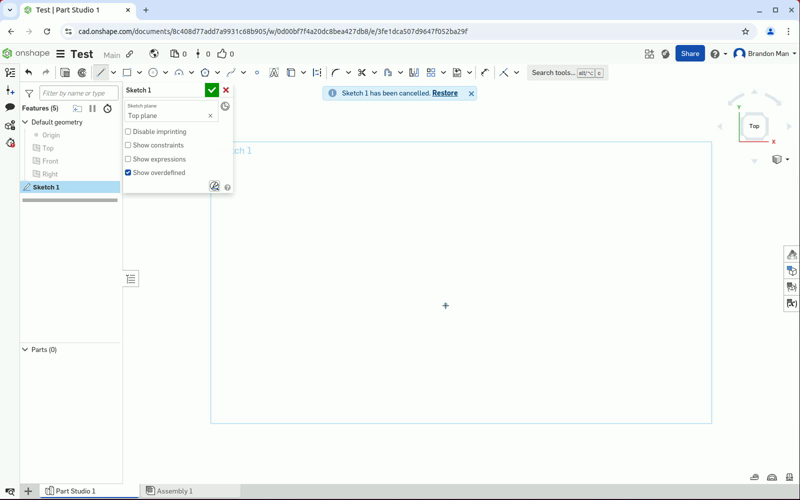
key_down(shift)
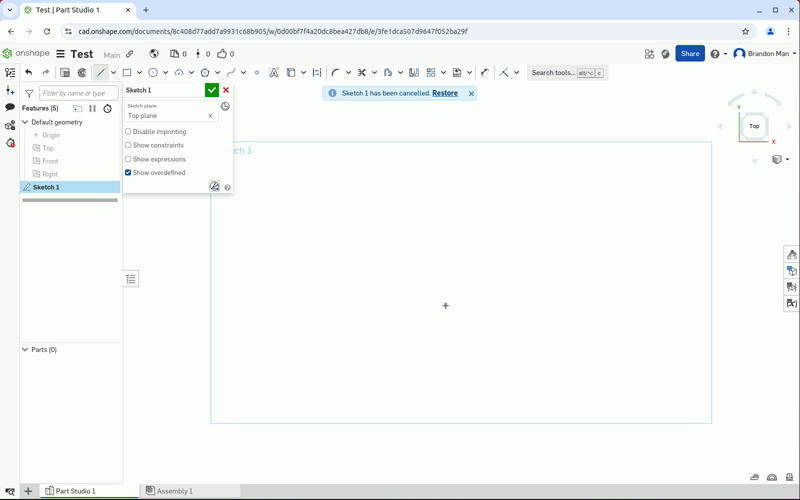
mouse_move(475, 305)
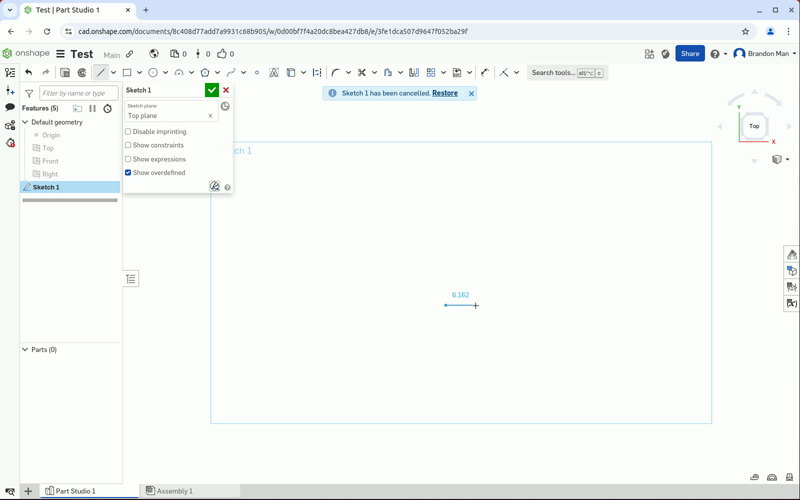
mouse_move(477, 305)
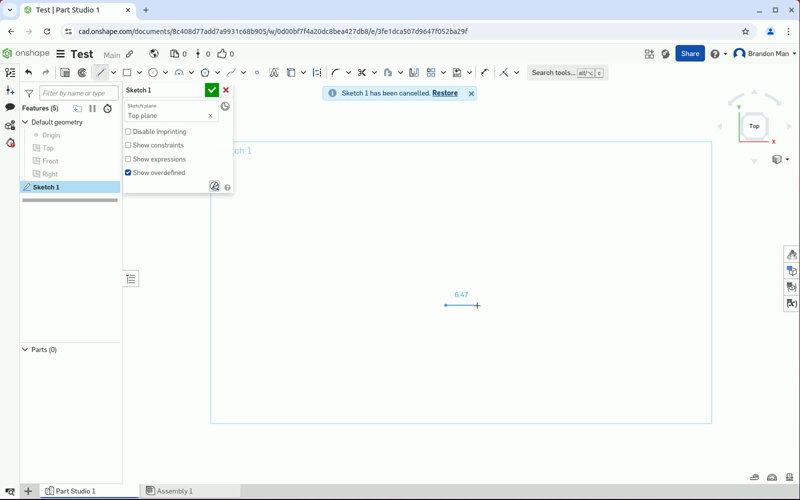
click(477, 305)
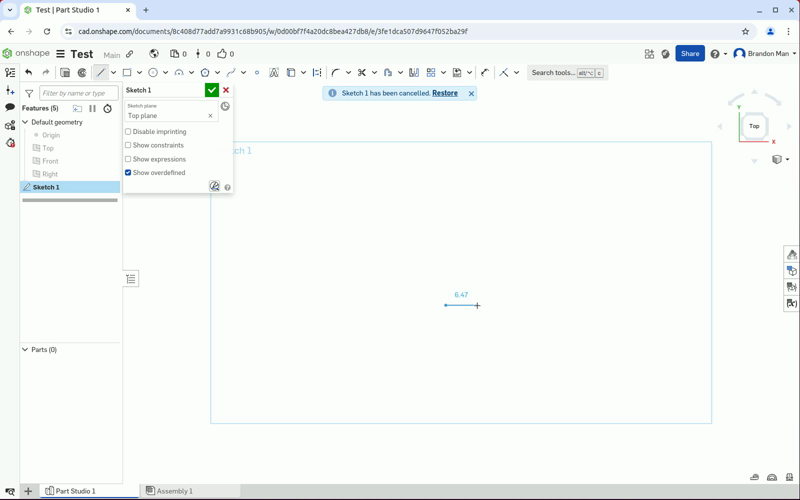
key_up(shift)
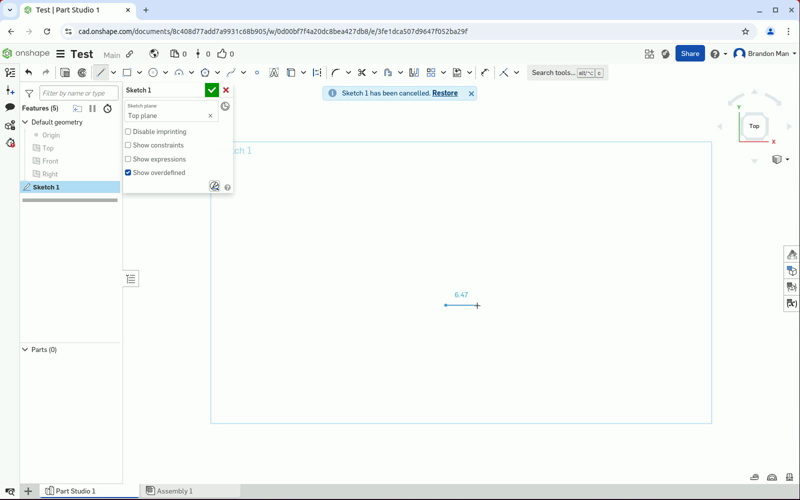
key_down(shift)
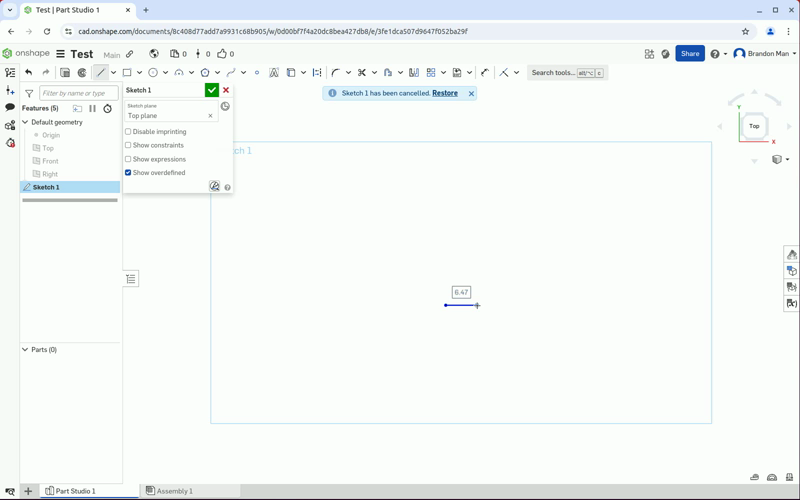
mouse_move(507, 305)
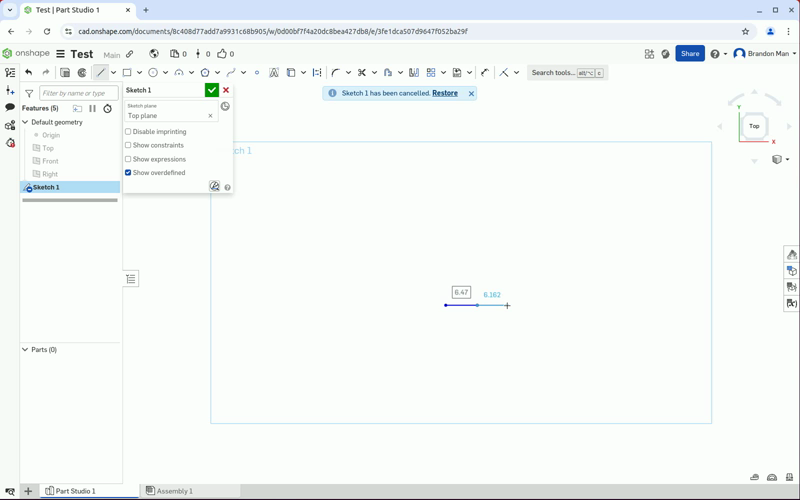
mouse_move(477, 259)
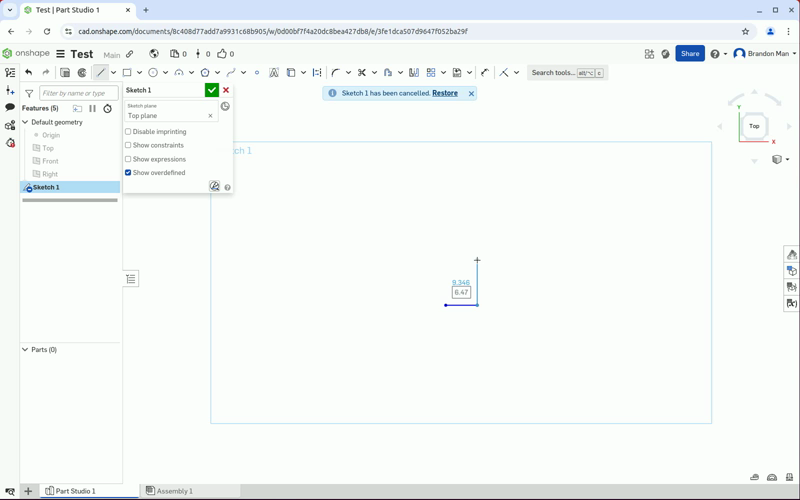
click(477, 259)
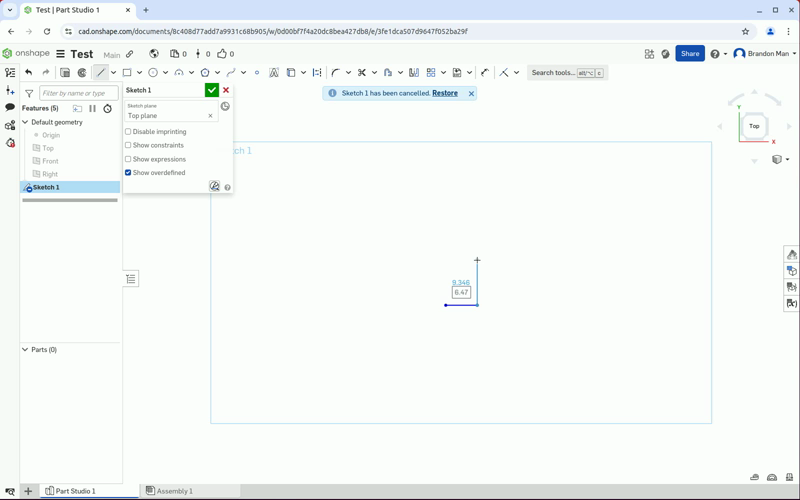
key_up(shift)
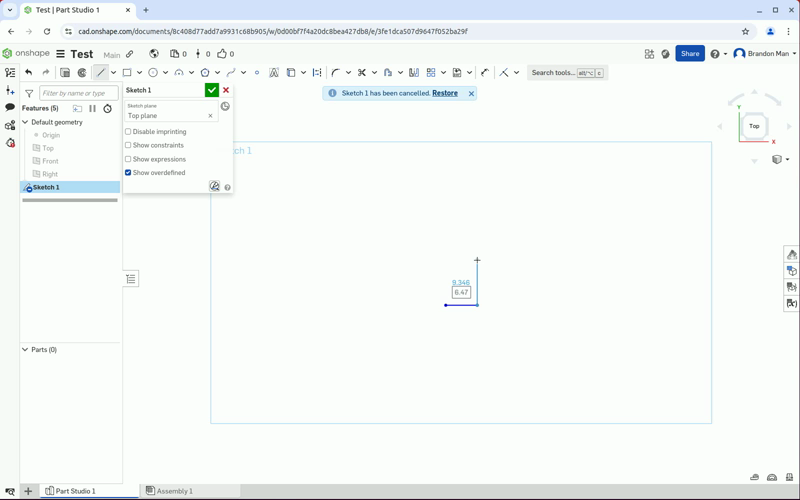
key_down(shift)
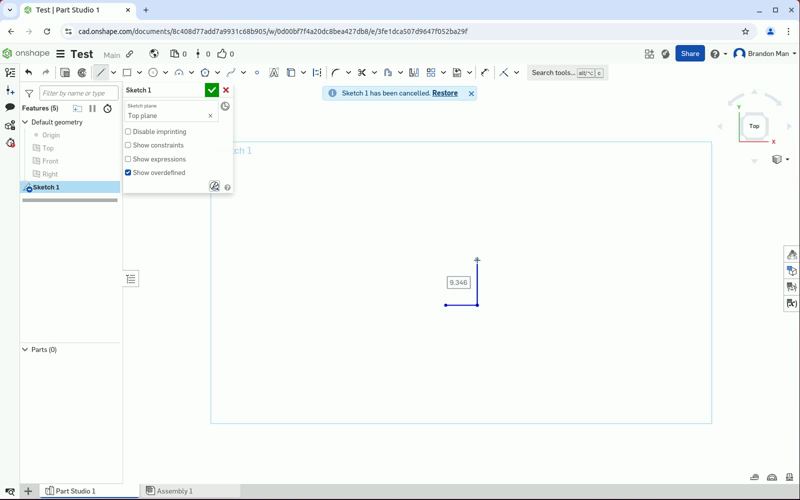
mouse_move(507, 259)
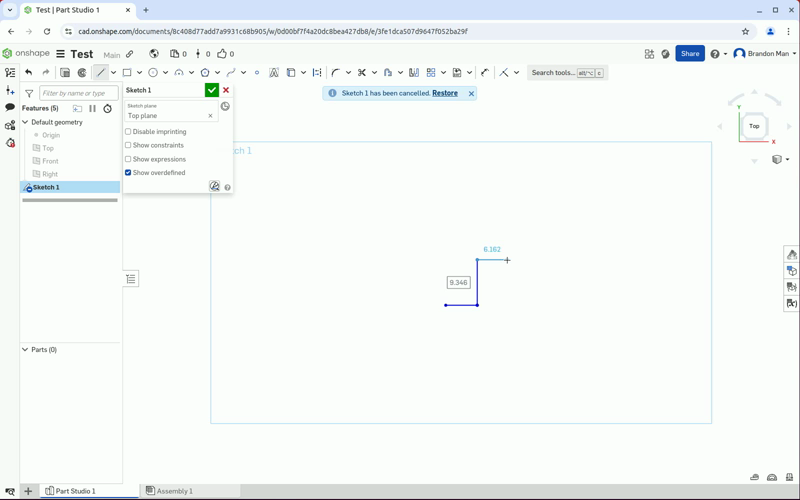
mouse_move(445, 259)
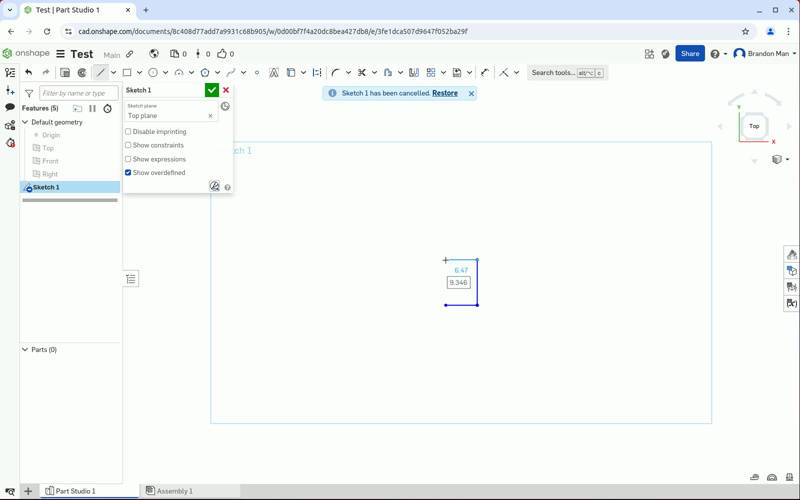
click(445, 259)
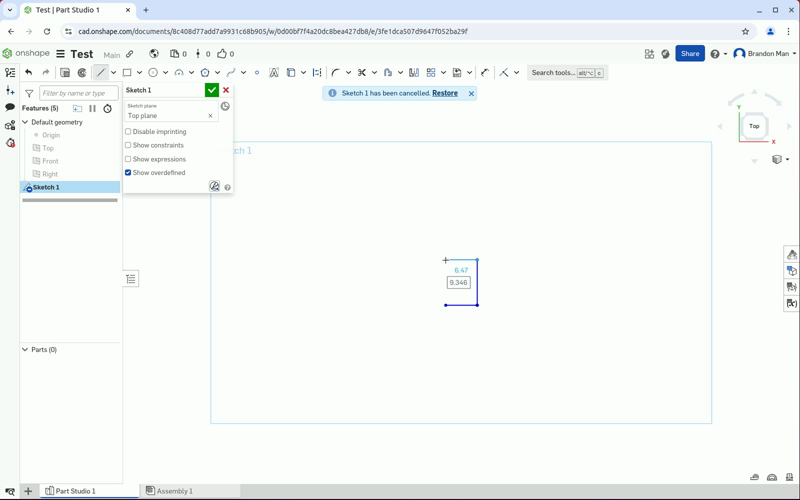
key_up(shift)
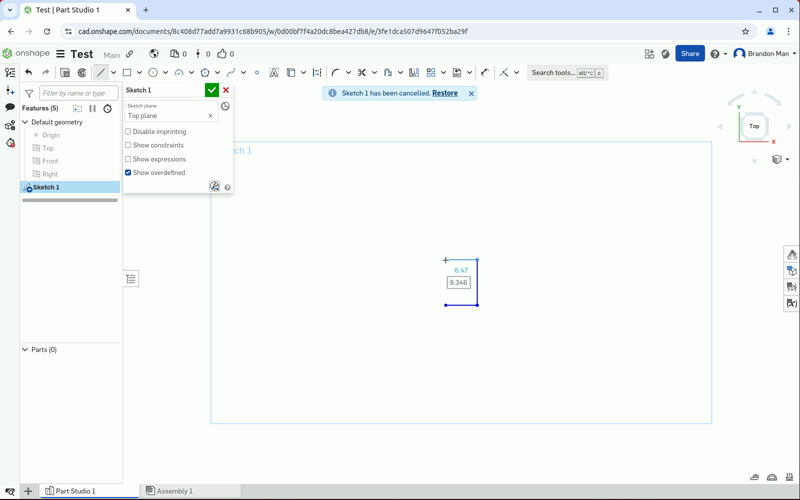
mouse_move(475, 259)
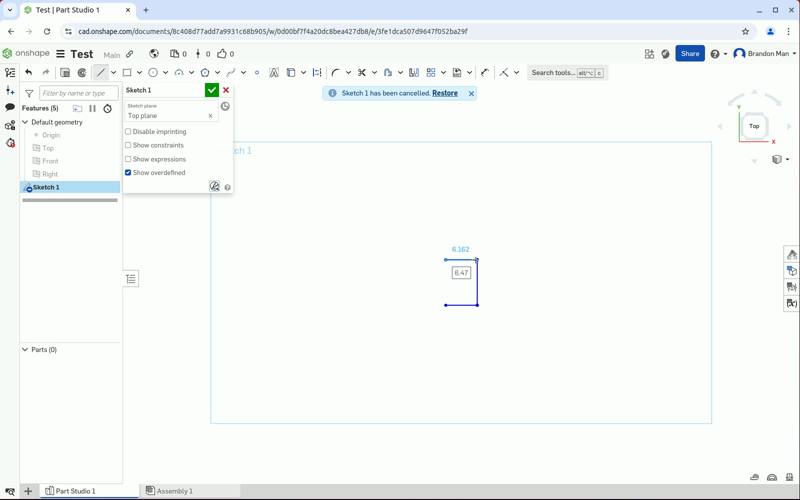
key_down(shift)
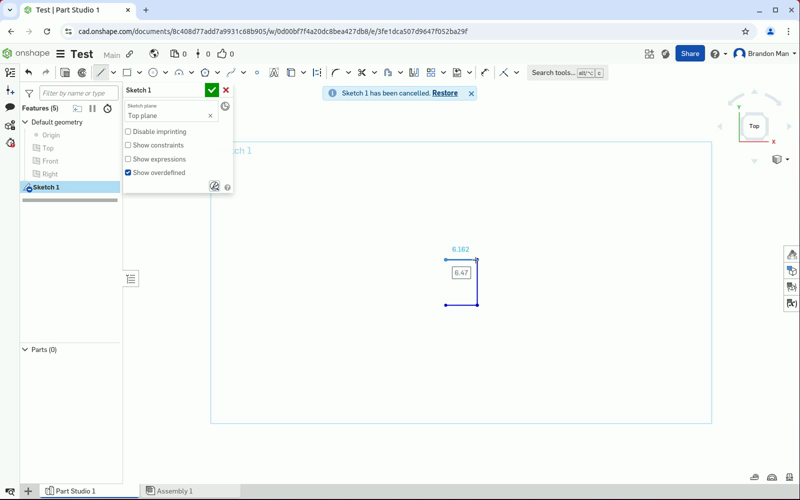
mouse_move(445, 305)
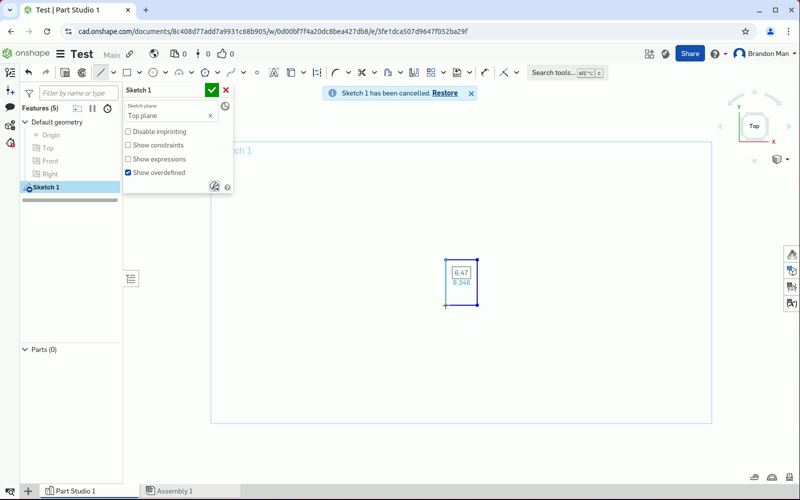
key_up(shift)
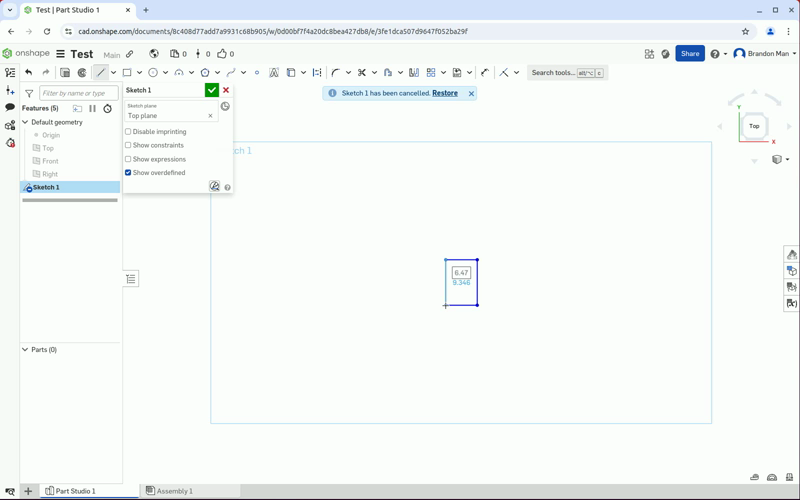
click(445, 305)
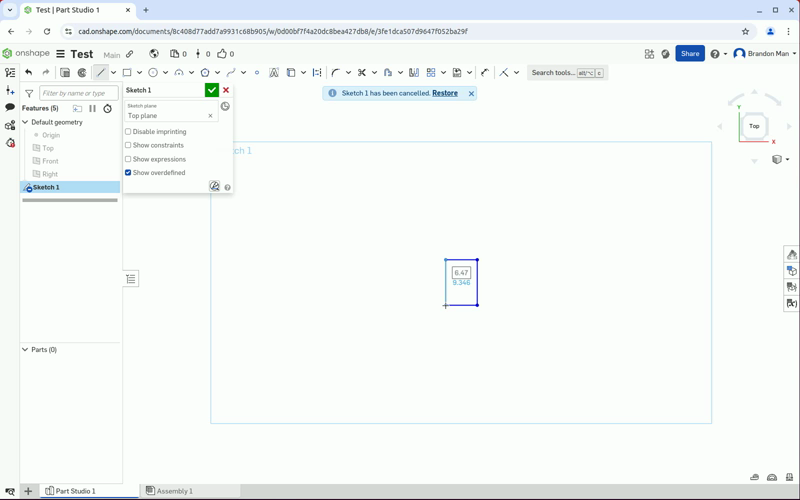
key(esc)
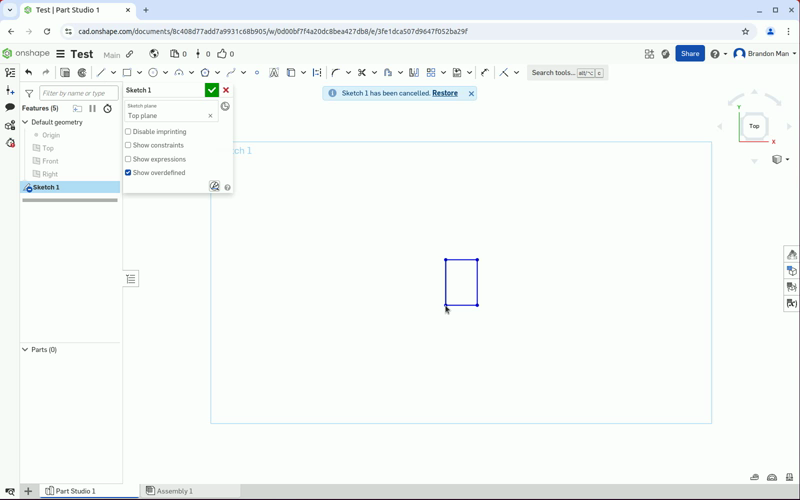
mouse_move(461, 274)
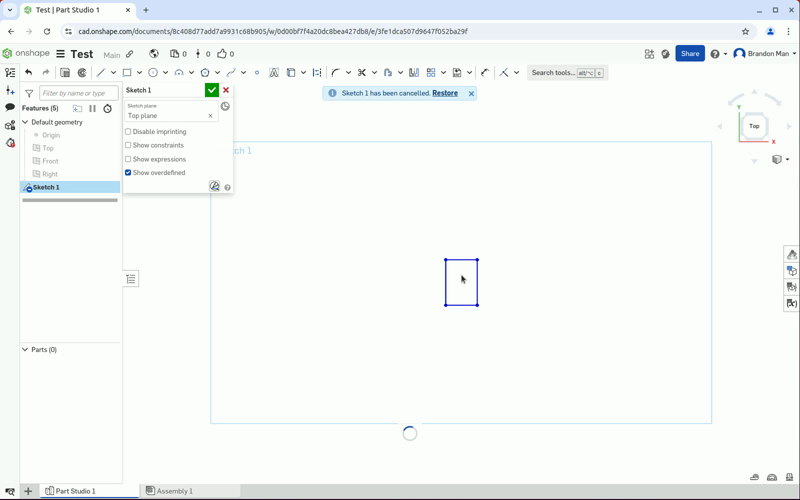
scroll(6)
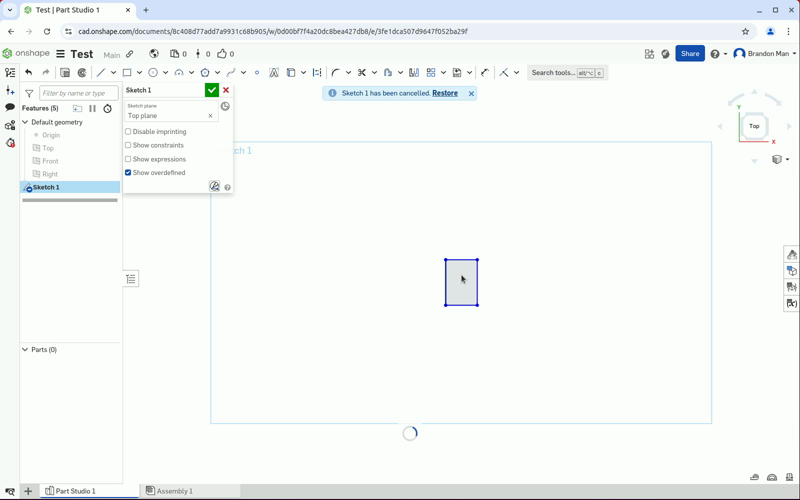
scroll(6)
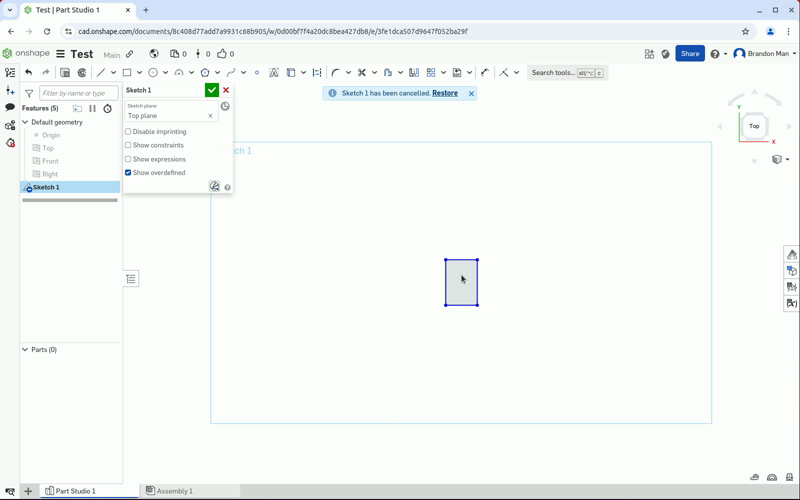
scroll(6)
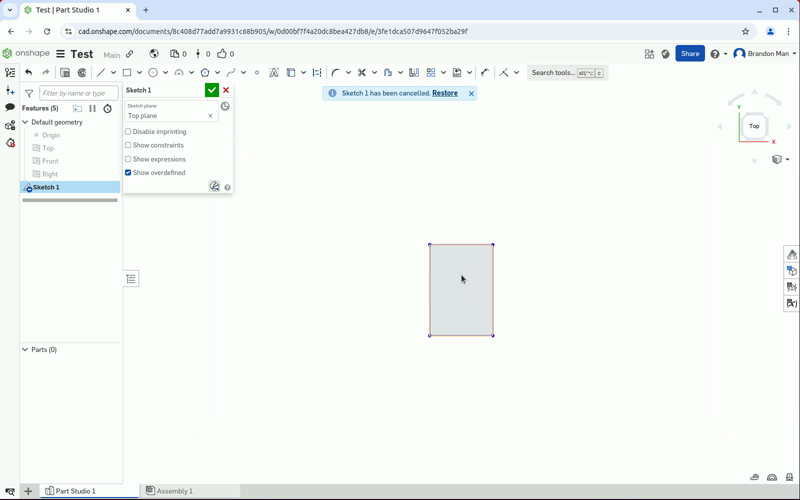
scroll(6)
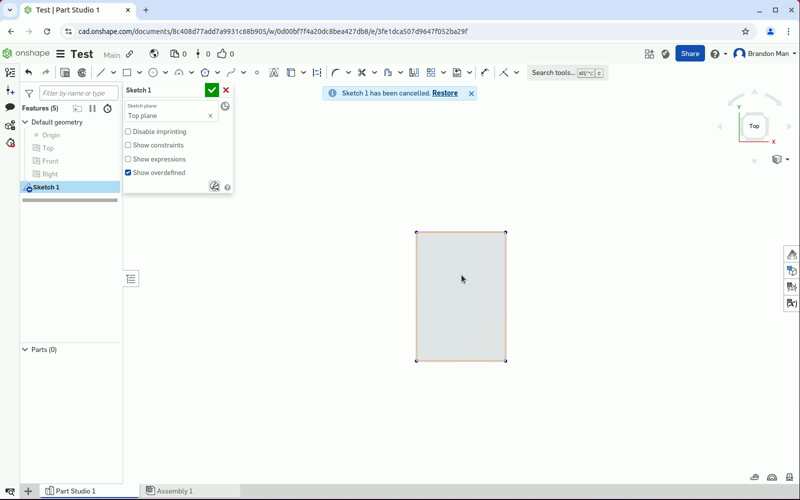
scroll(6)
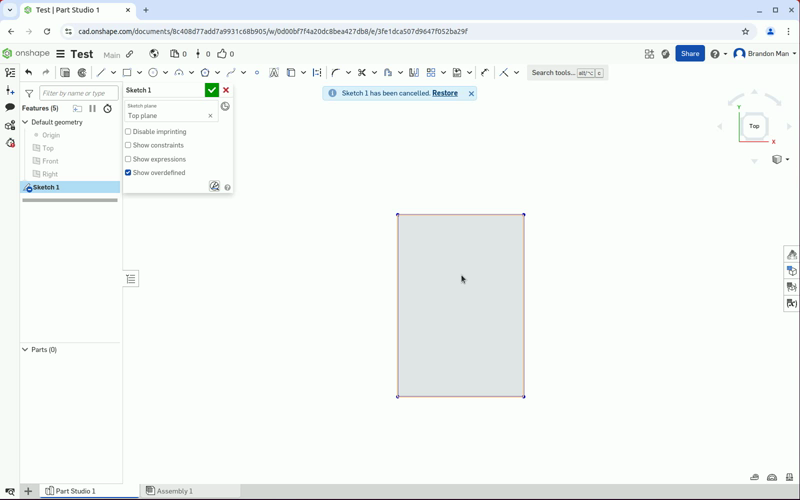
scroll(6)
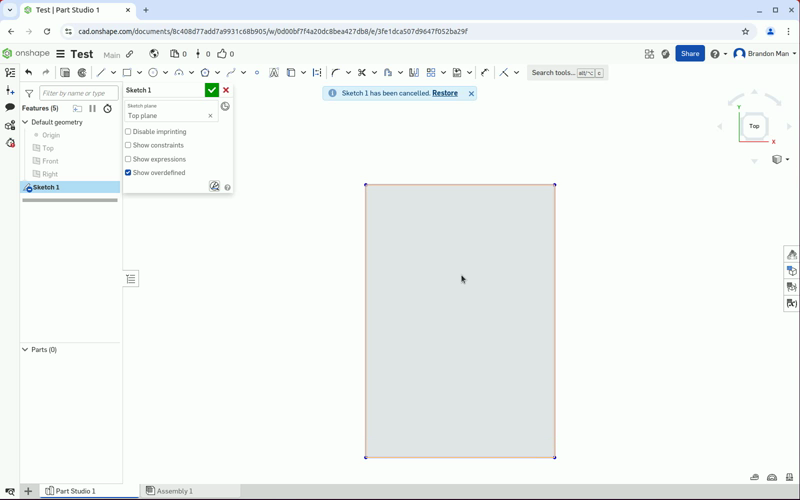
scroll(6)
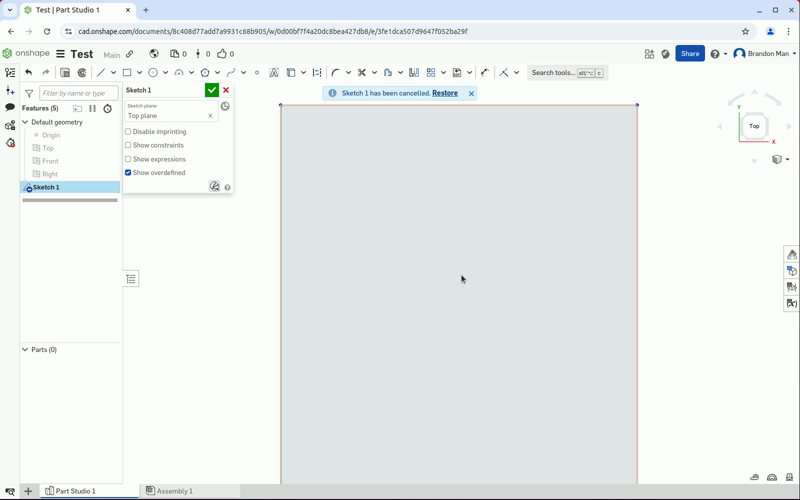
click(461, 274)
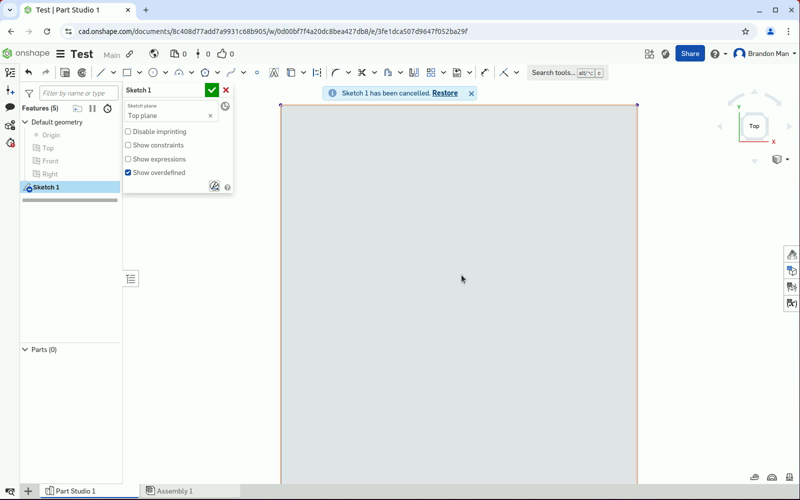
scroll(-6)
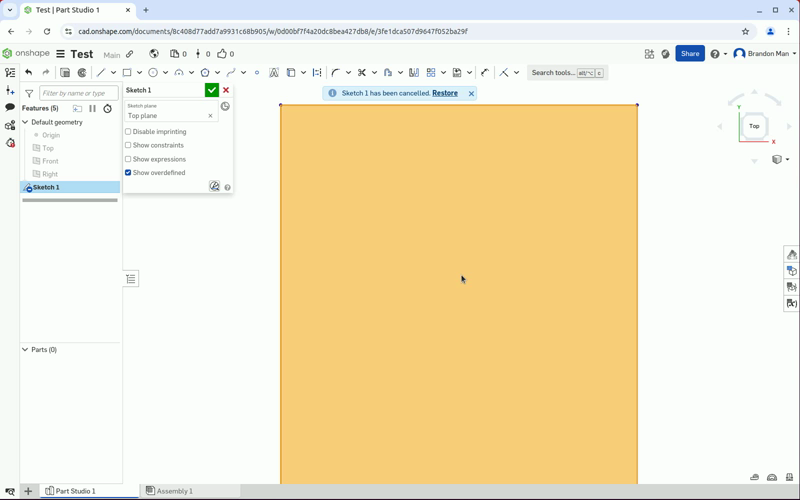
scroll(-6)
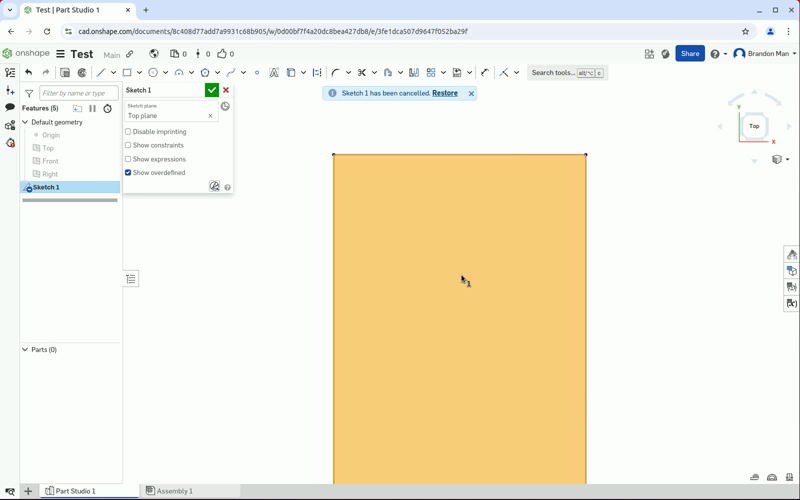
scroll(-6)
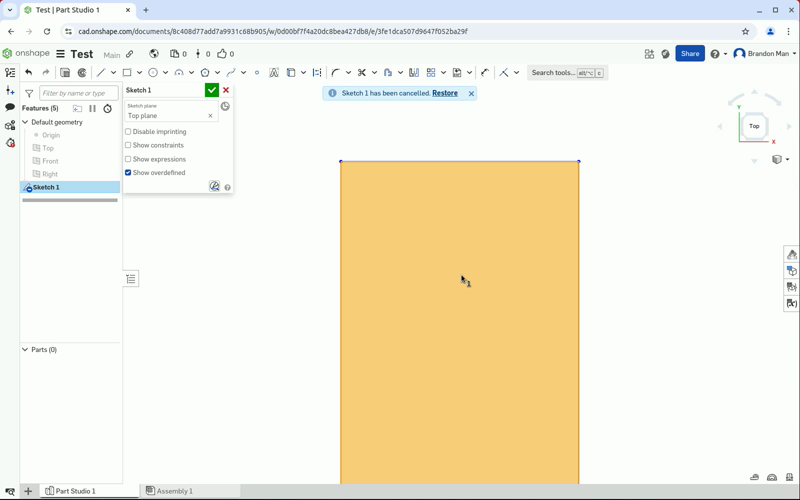
scroll(-6)
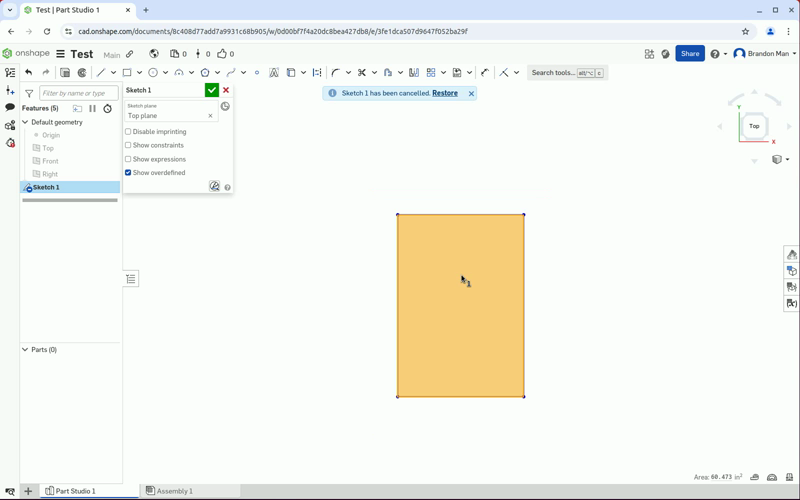
scroll(-6)
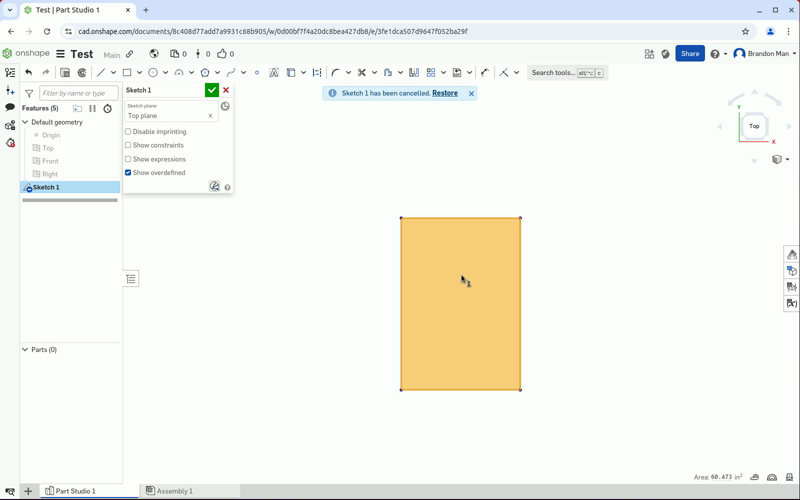
scroll(-6)
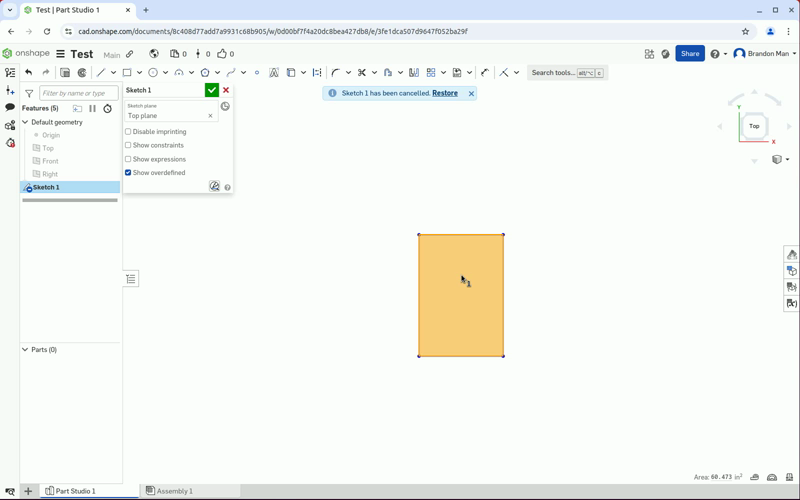
scroll(-6)
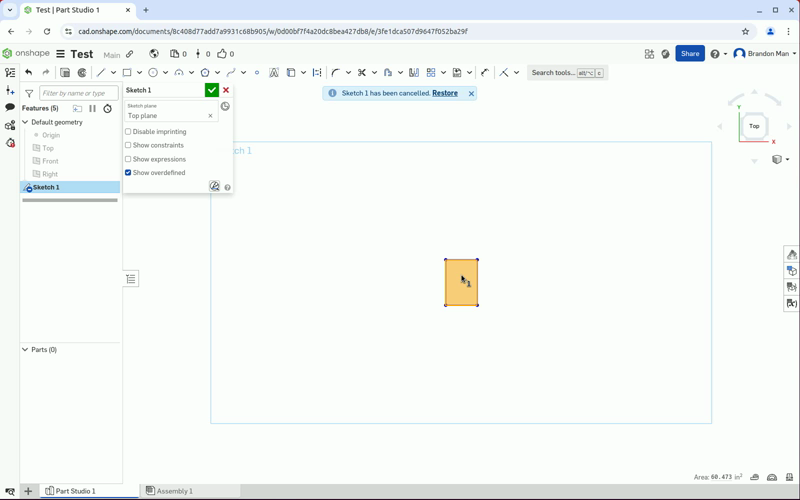
mouse_move(73, 352)
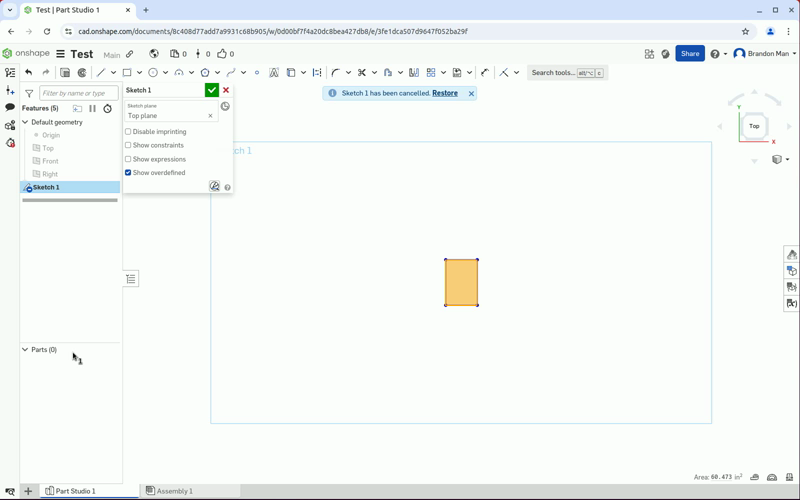
key(shift+y)
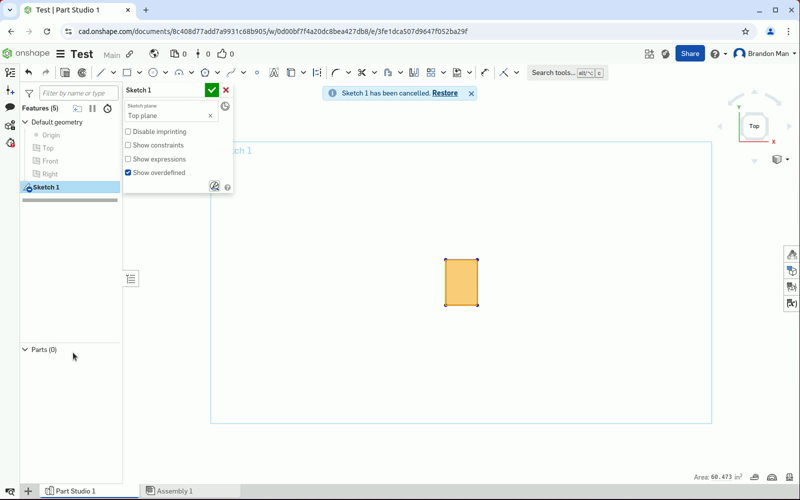
key(shift+e)
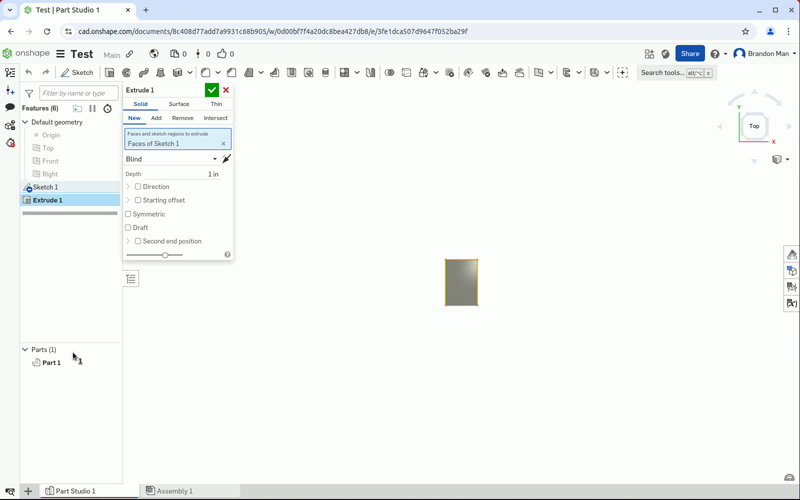
mouse_move(143, 106)
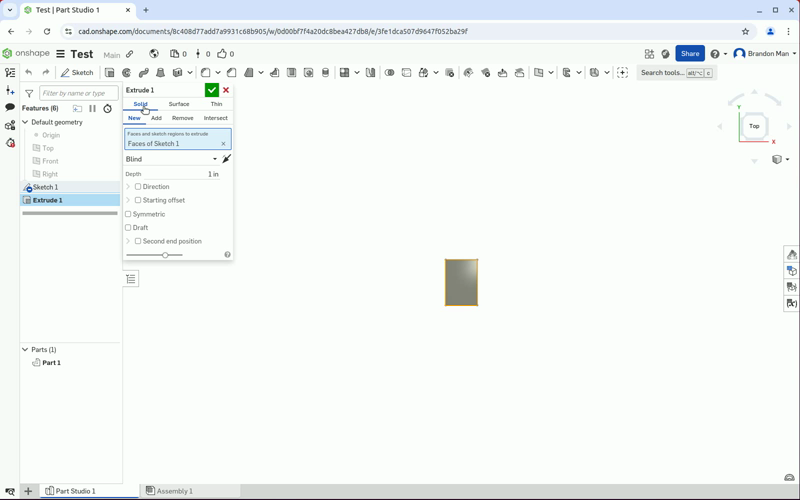
click(143, 106)
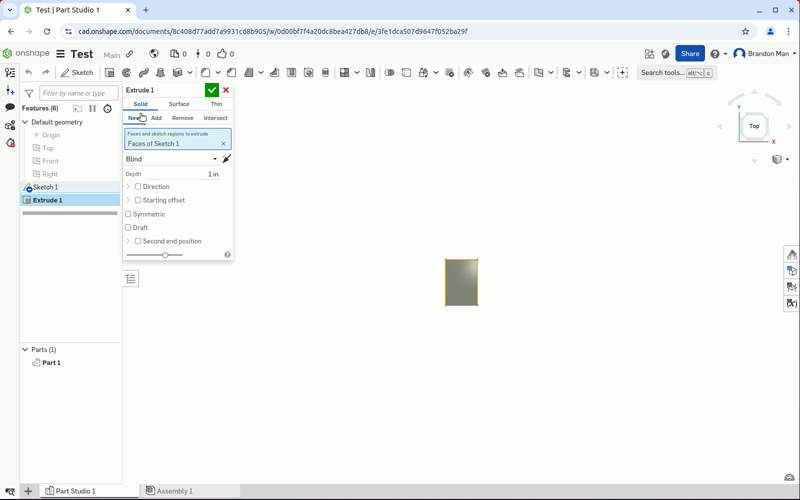
mouse_move(137, 120)
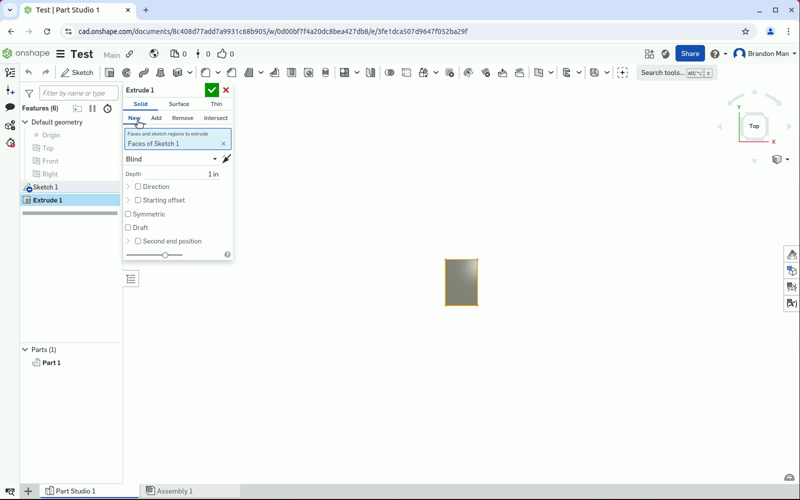
click(137, 120)
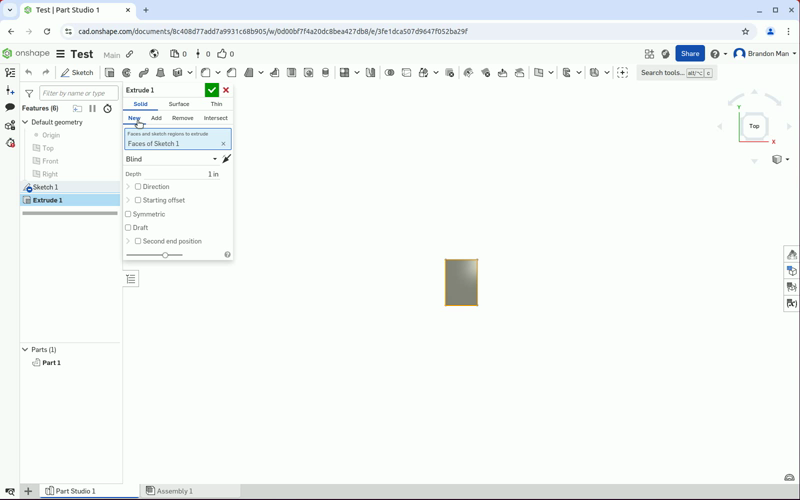
key(tab, 4)
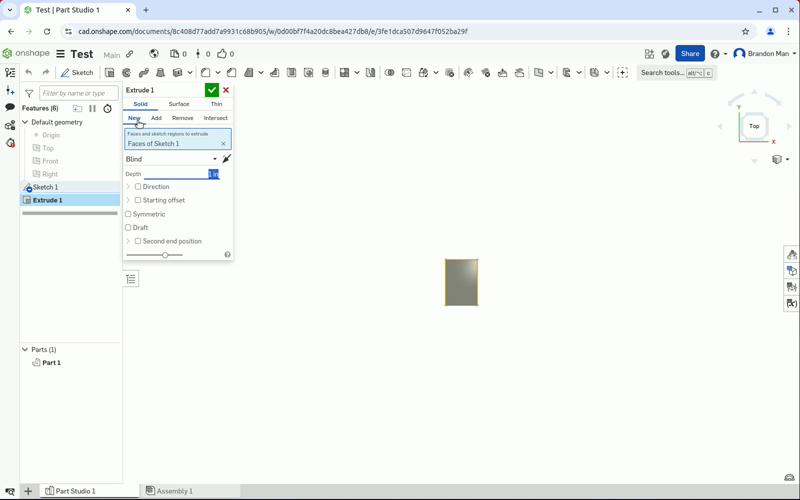
text(4.814)
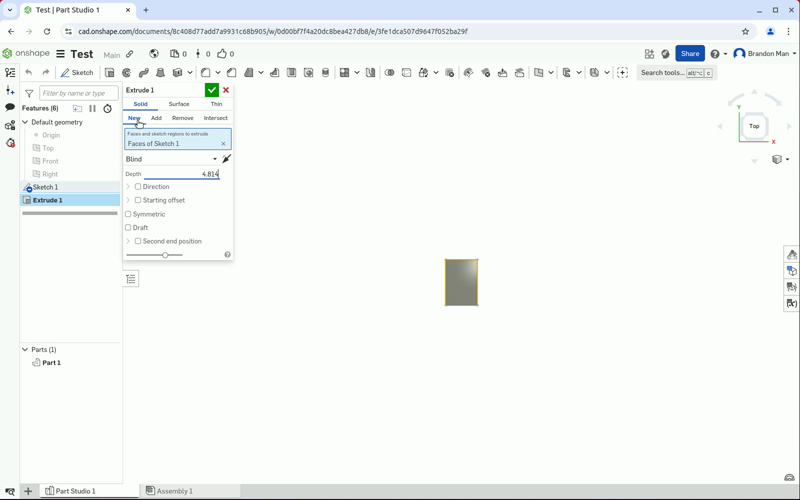
key(enter)
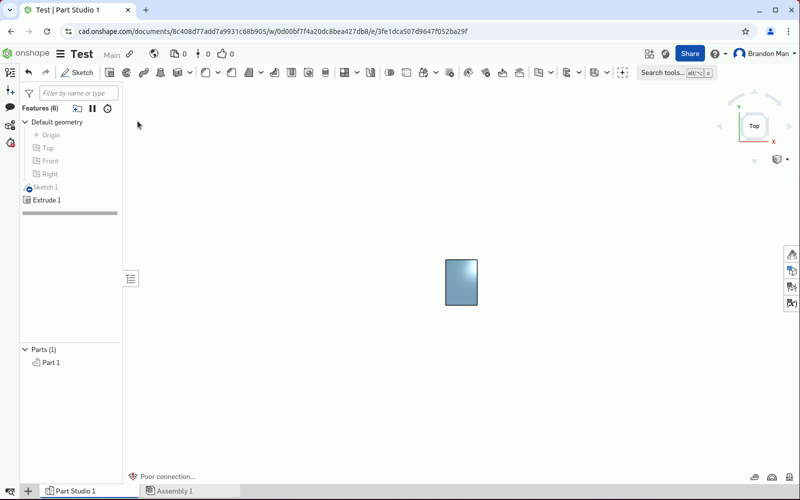
key(shift+h)
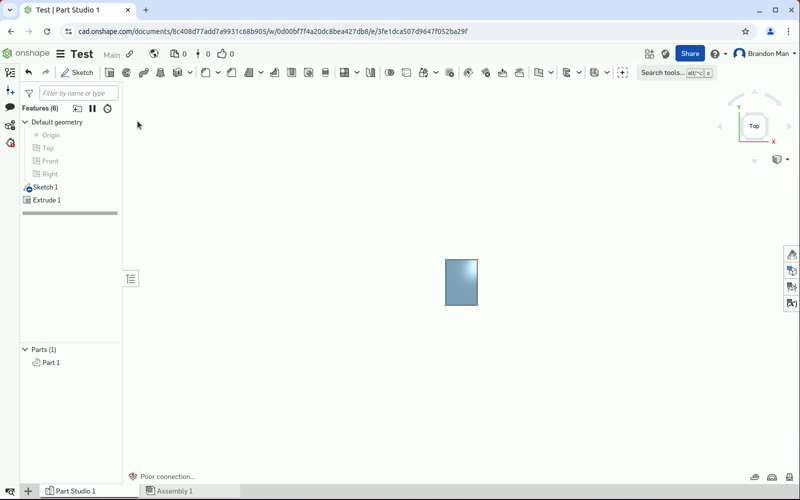
key(shift+h)
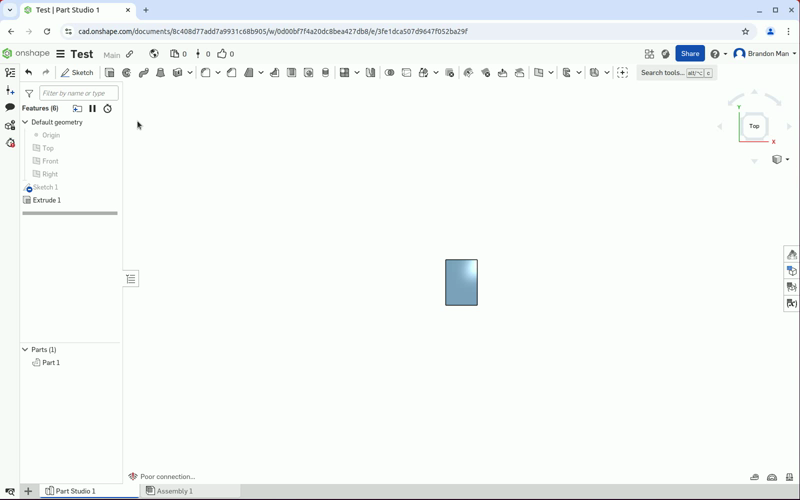
mouse_move(73, 189)
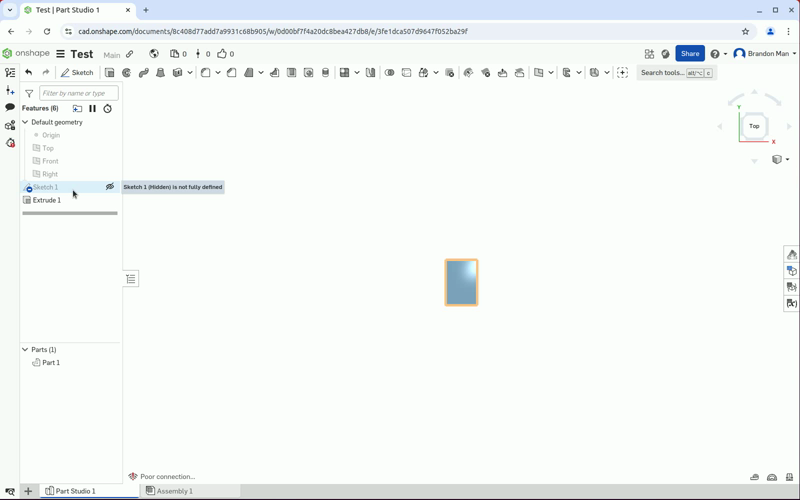
click(73, 189)
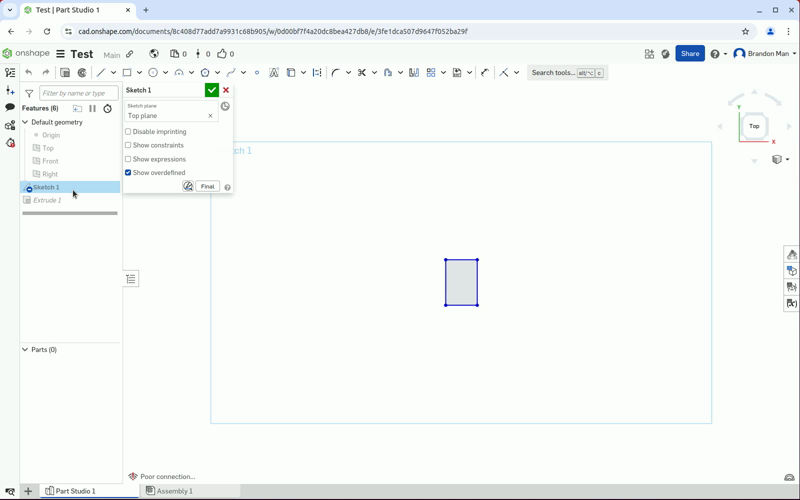
mouse_move(229, 92)
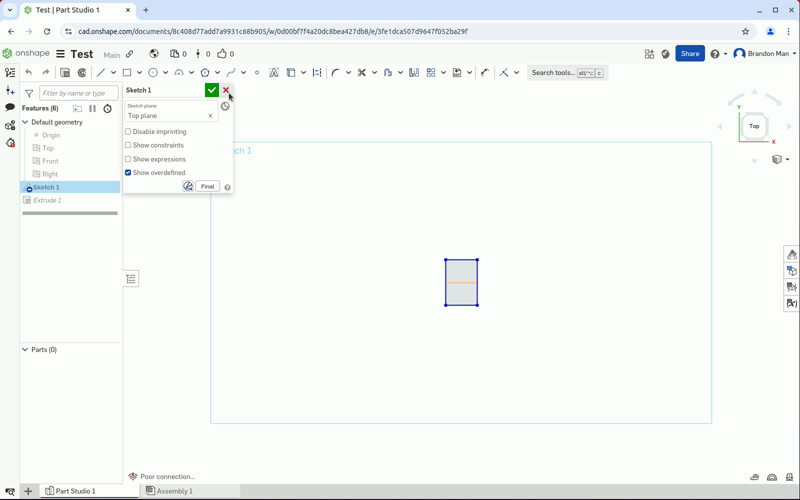
click(229, 92)
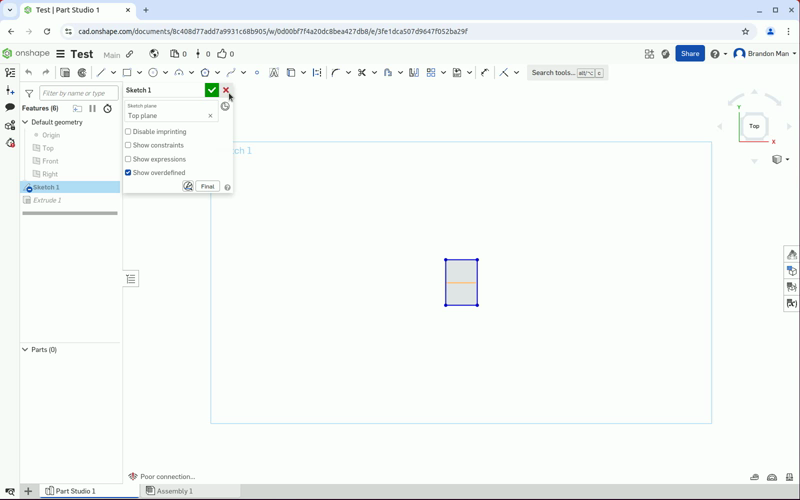
key(shift+s)
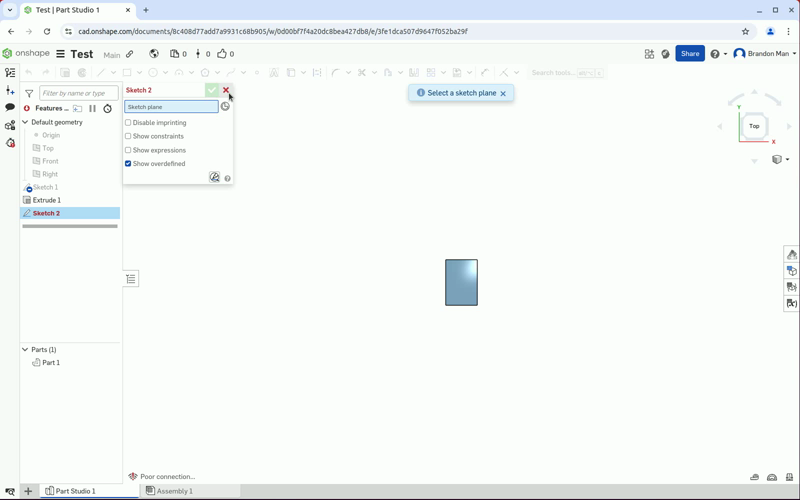
mouse_move(73, 150)
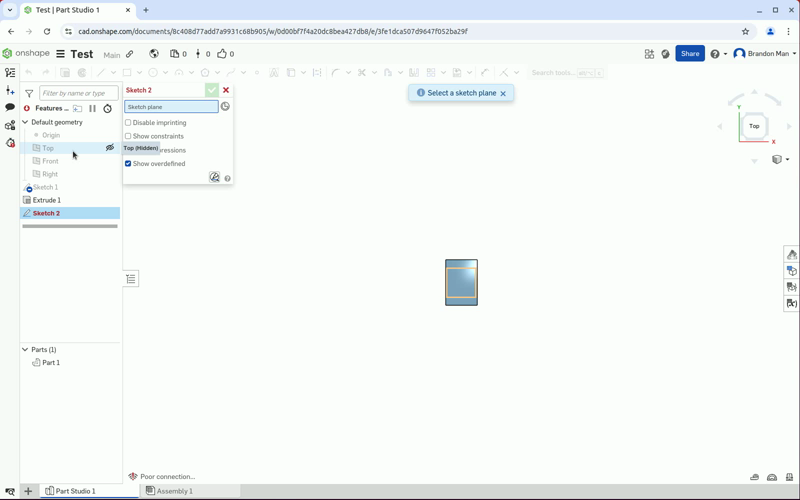
click(73, 150)
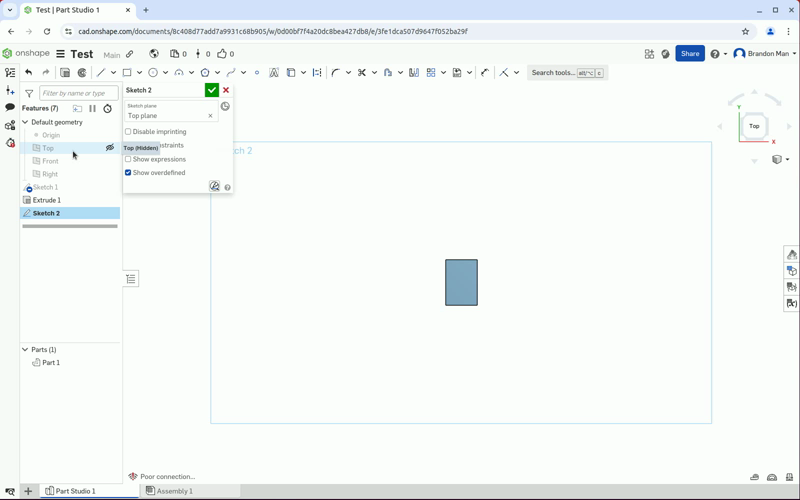
mouse_move(73, 352)
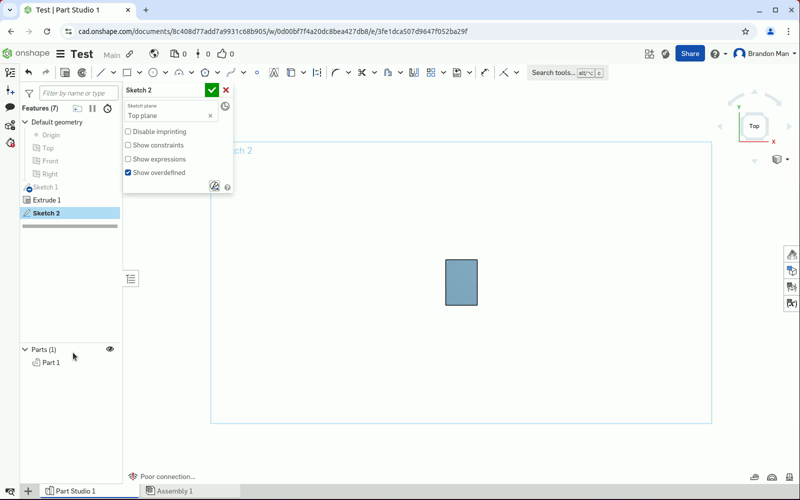
key(y)
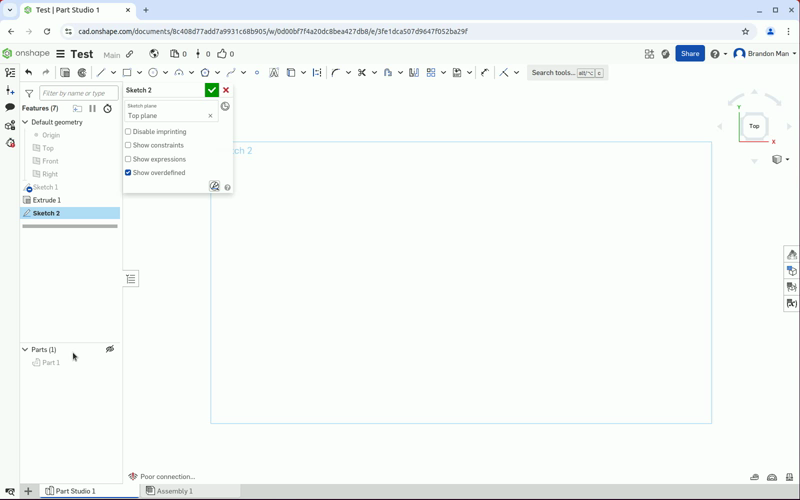
key(l)
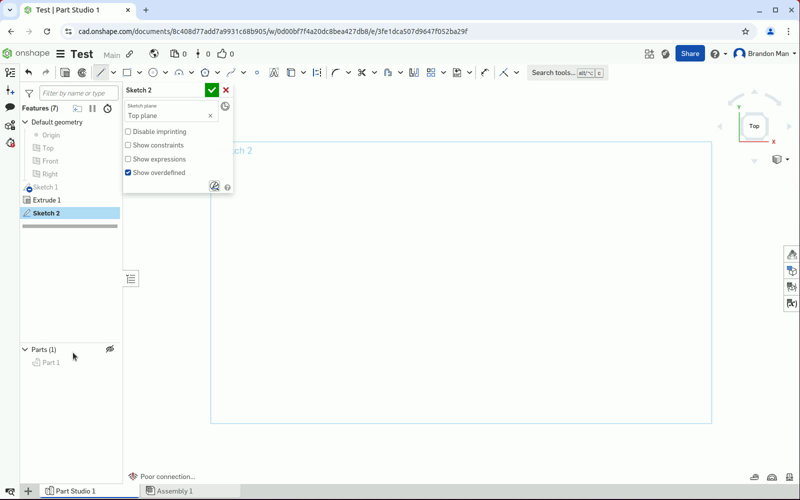
key_down(shift)
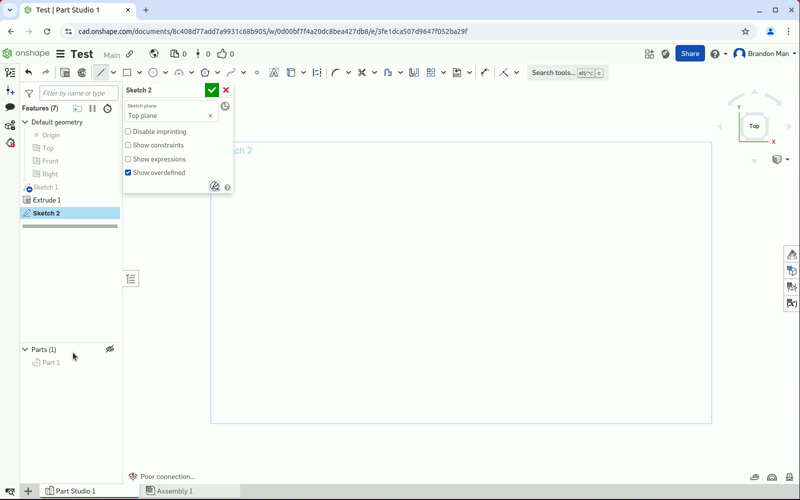
mouse_move(348, 257)
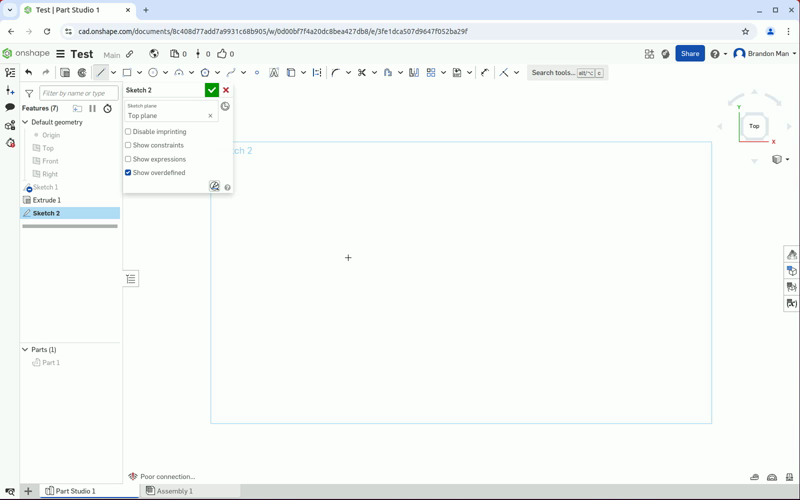
click(348, 257)
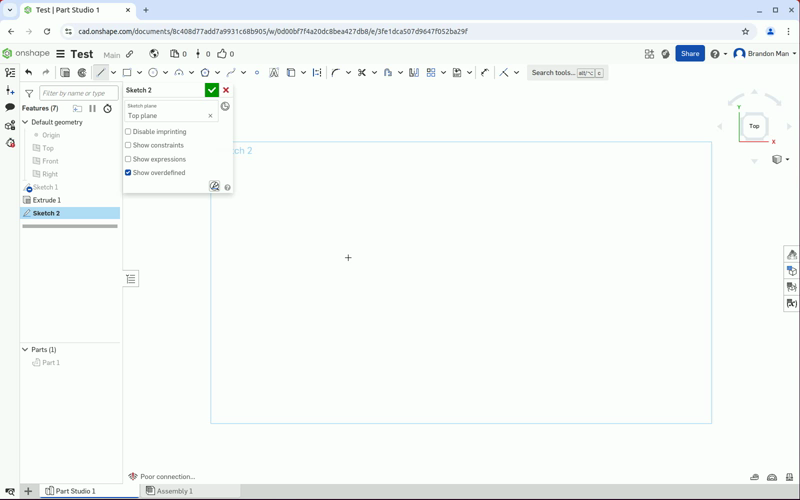
key_up(shift)
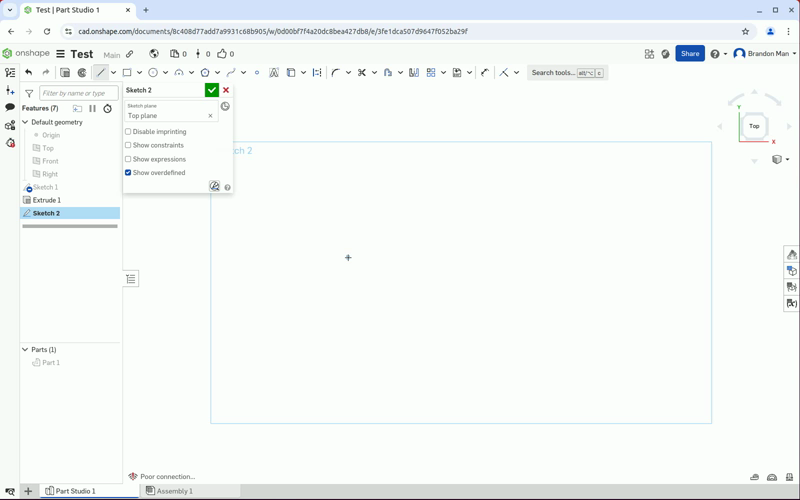
key_down(shift)
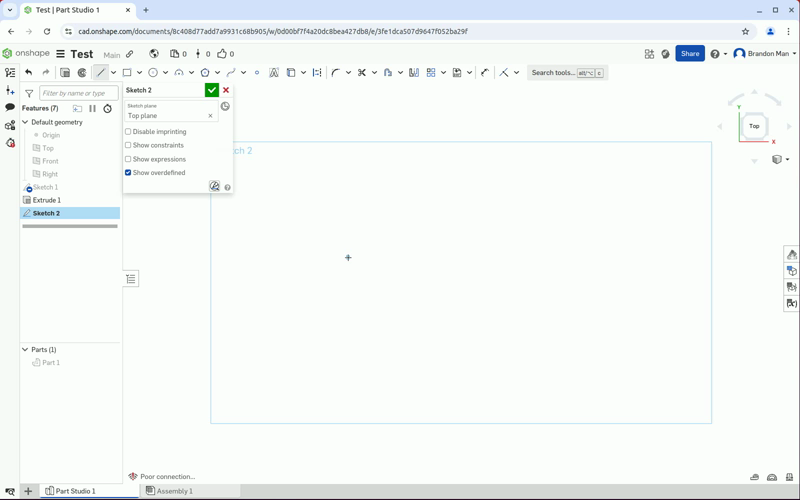
mouse_move(560, 257)
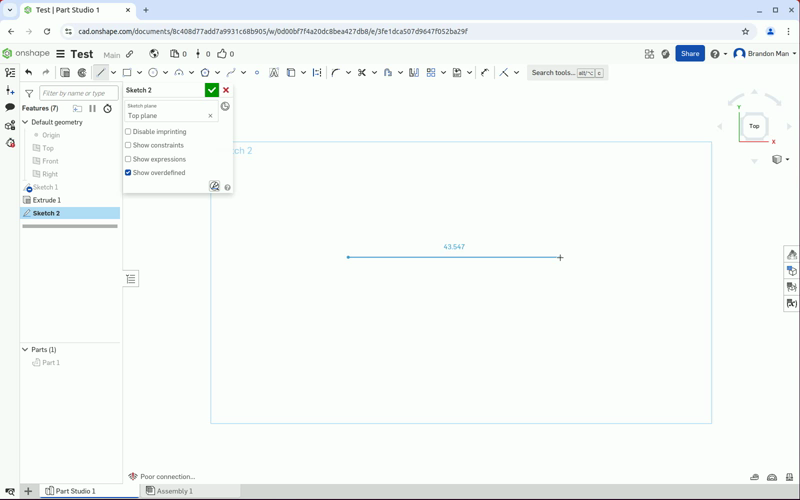
click(560, 257)
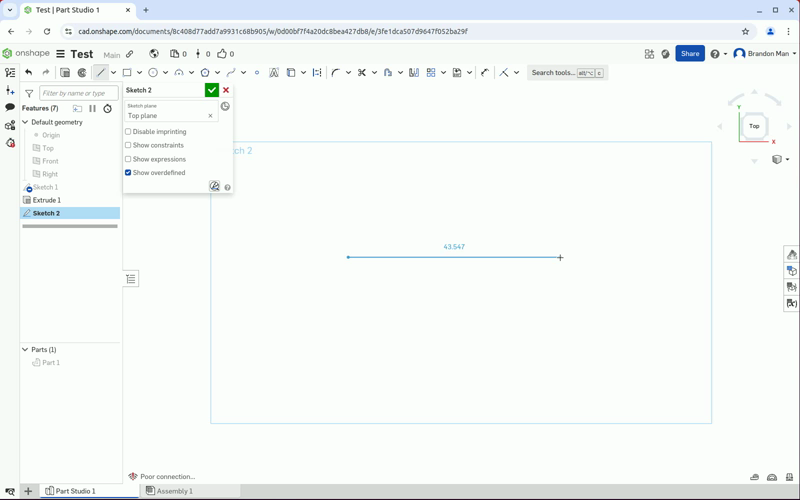
key_up(shift)
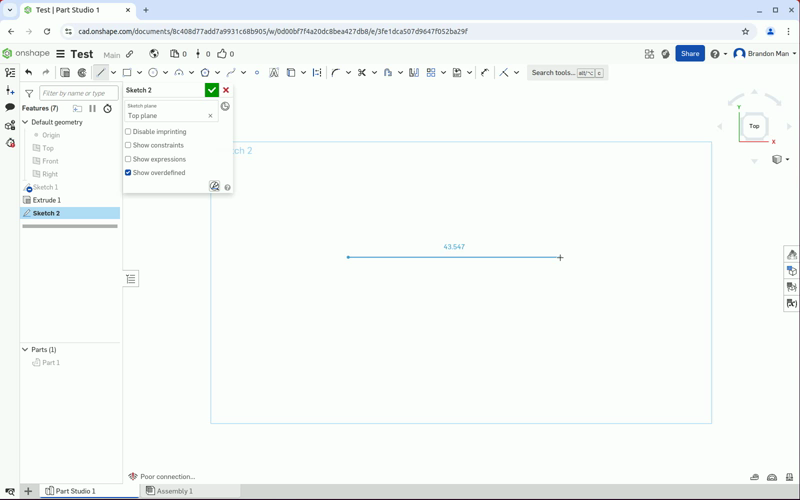
key_down(shift)
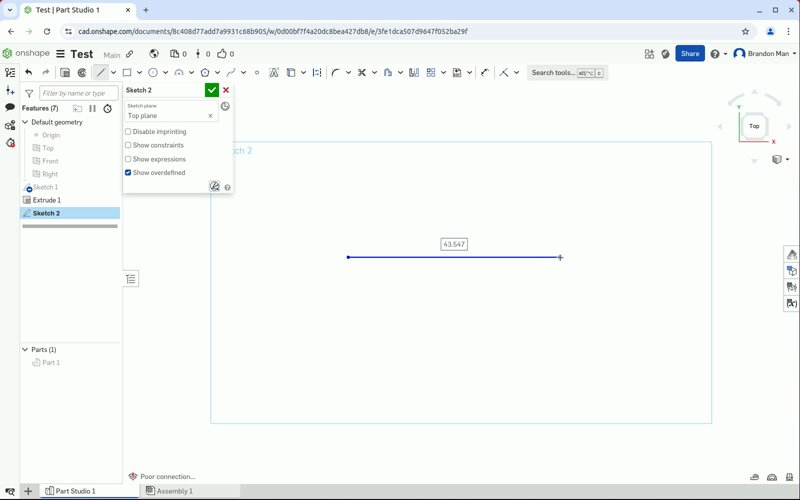
mouse_move(589, 257)
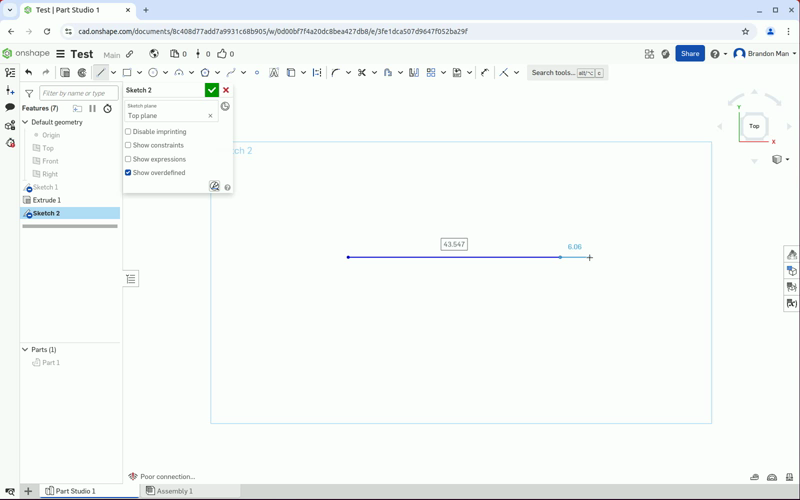
mouse_move(560, 225)
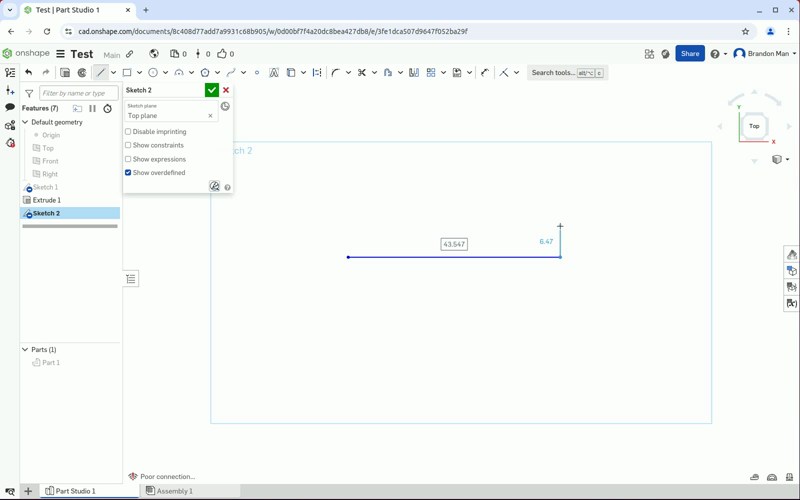
click(560, 225)
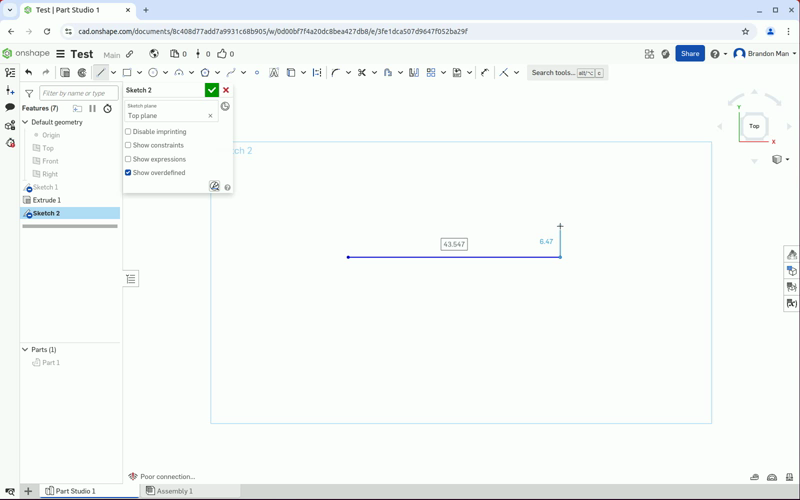
key_up(shift)
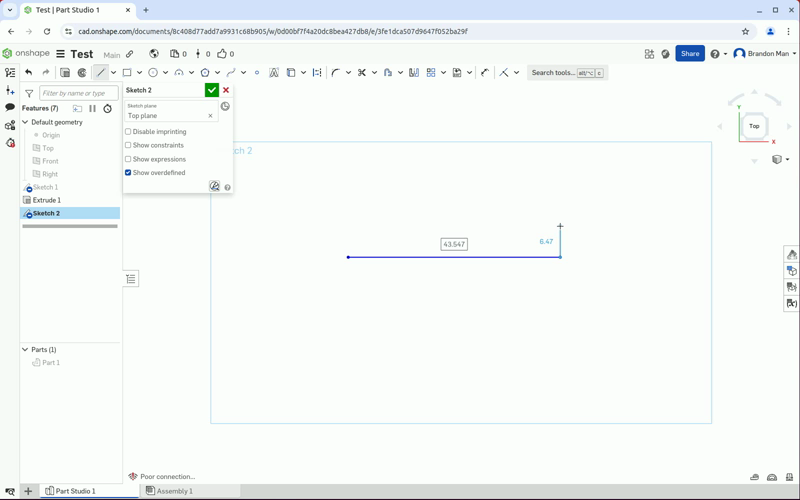
key_down(shift)
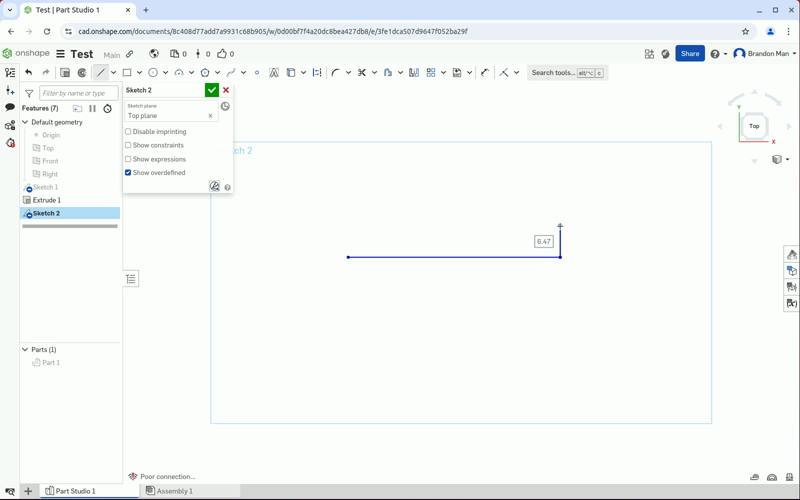
mouse_move(348, 225)
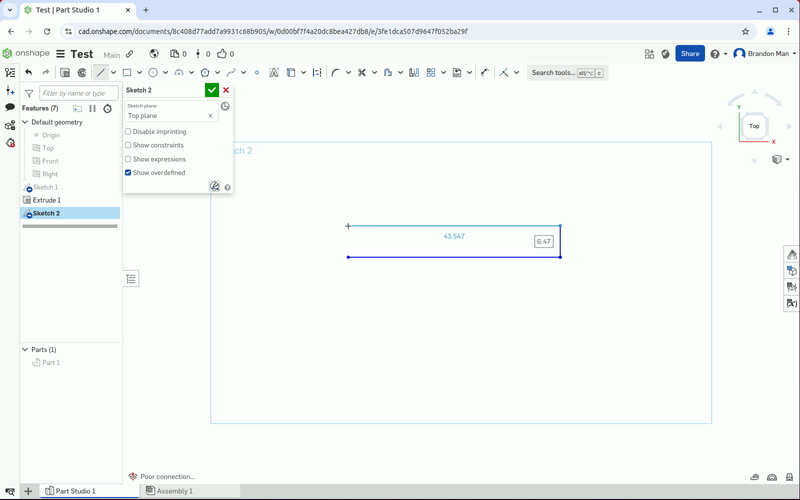
click(348, 225)
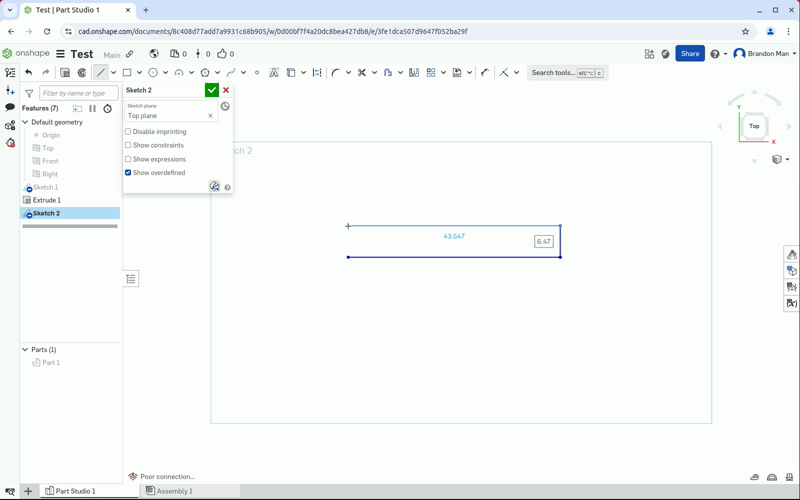
key_up(shift)
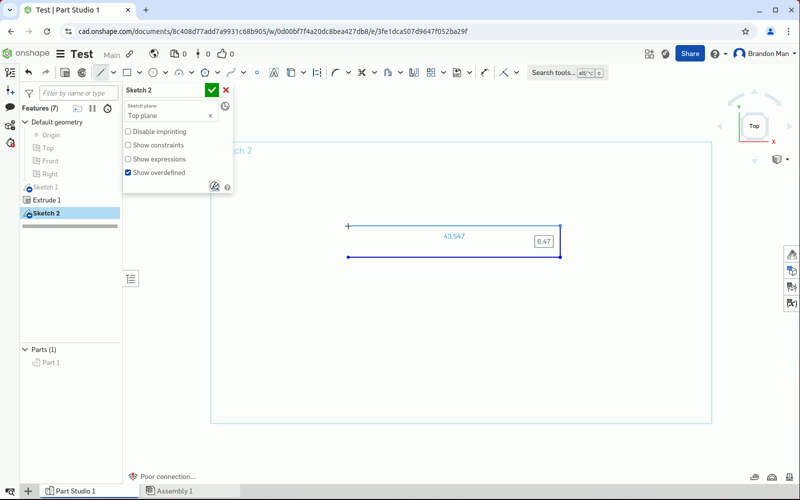
mouse_move(378, 225)
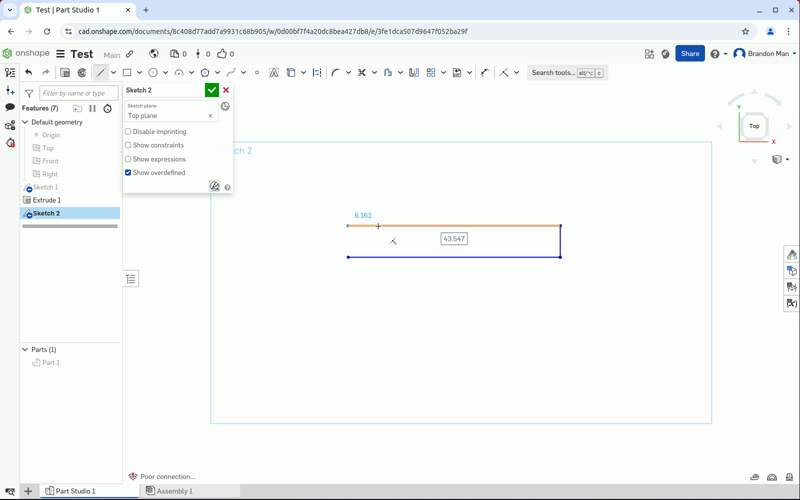
key_down(shift)
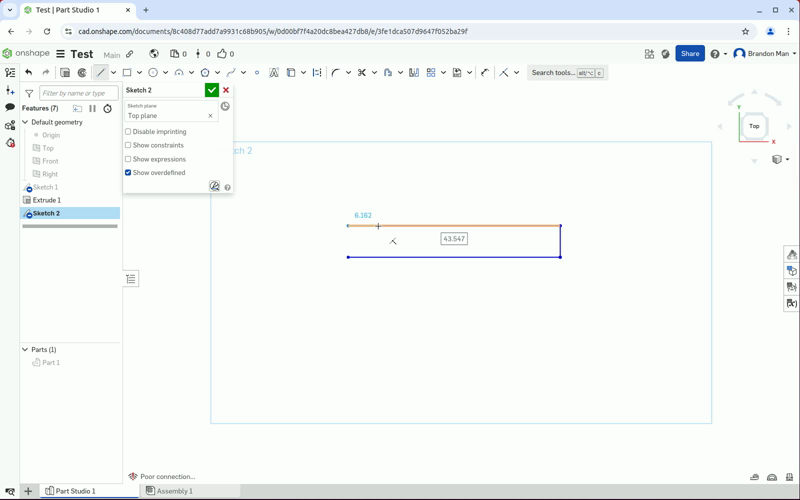
mouse_move(348, 257)
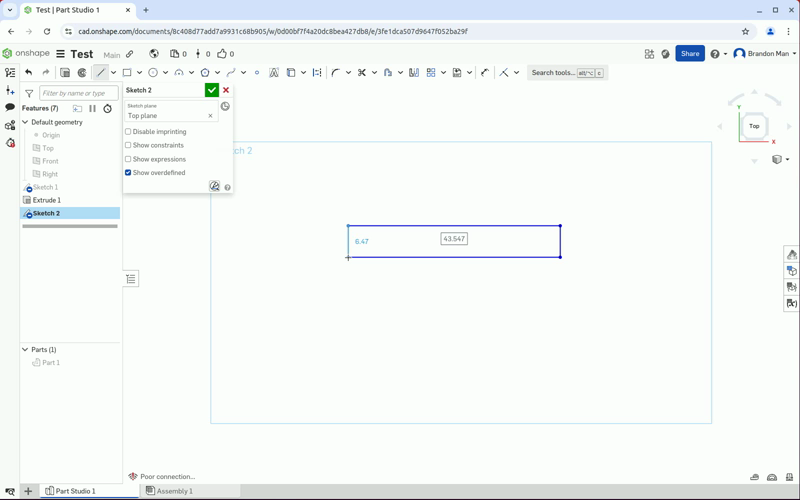
key_up(shift)
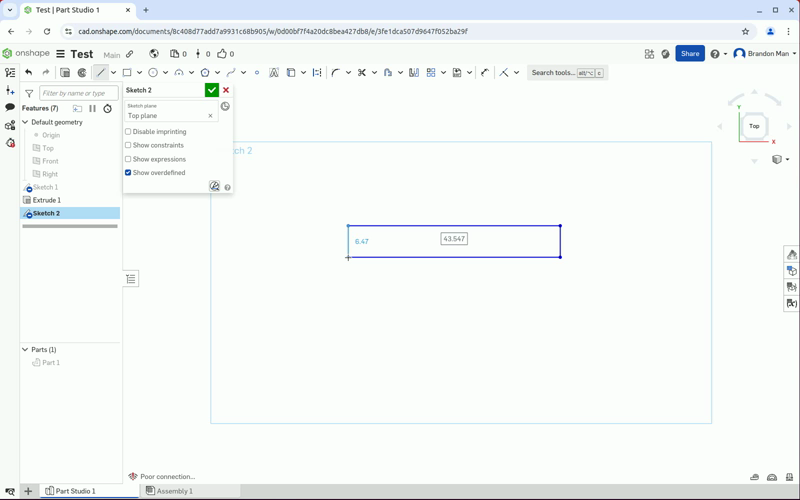
click(348, 257)
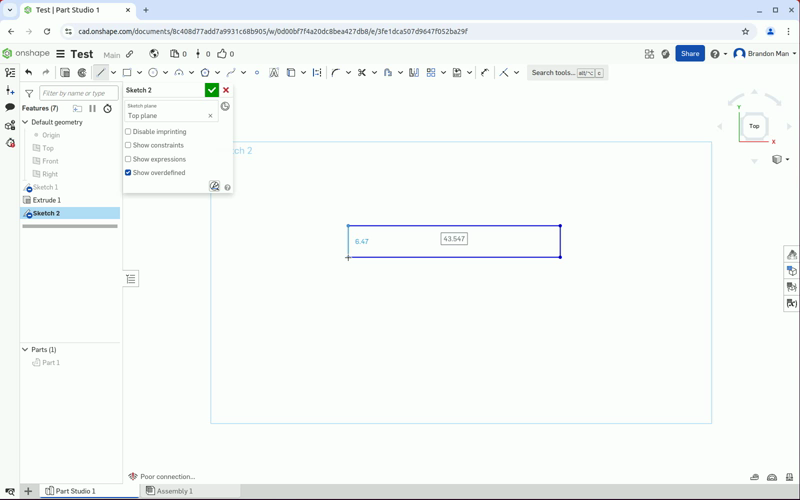
key(esc)
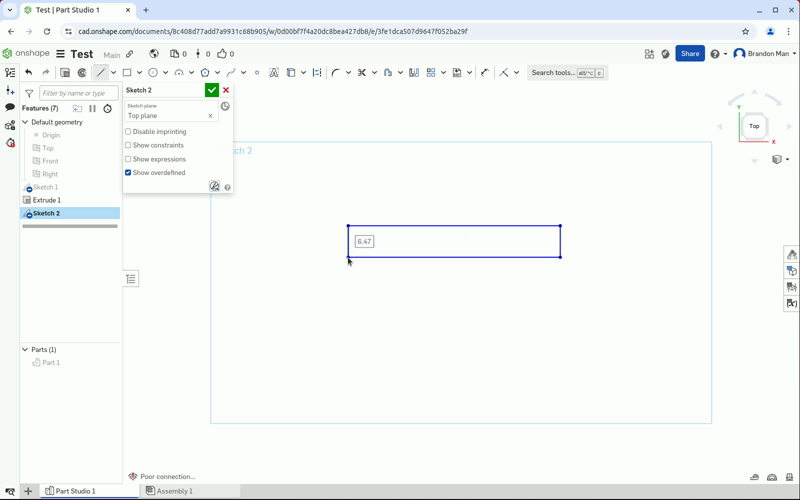
mouse_move(376, 231)
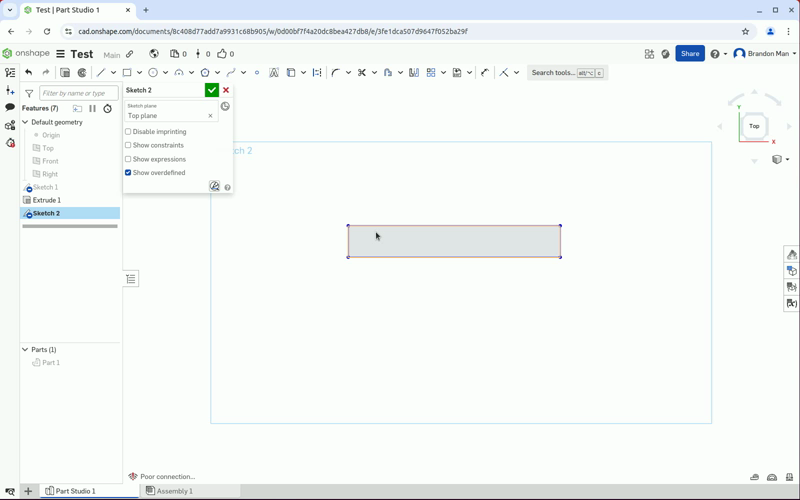
click(376, 231)
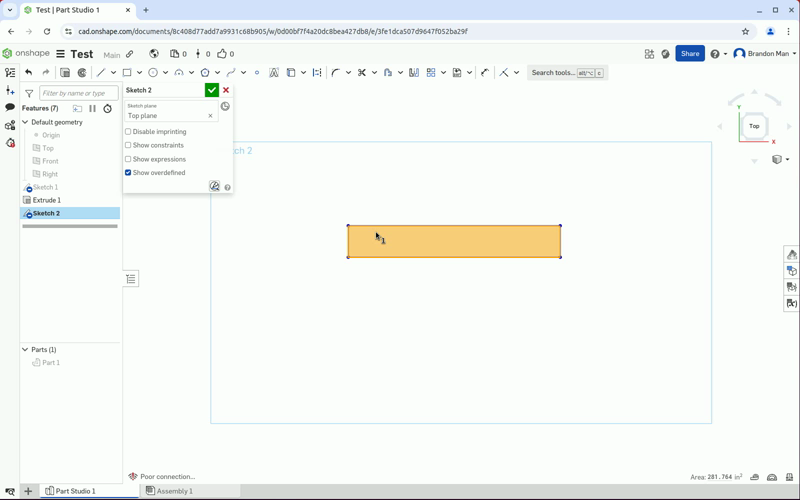
mouse_move(73, 352)
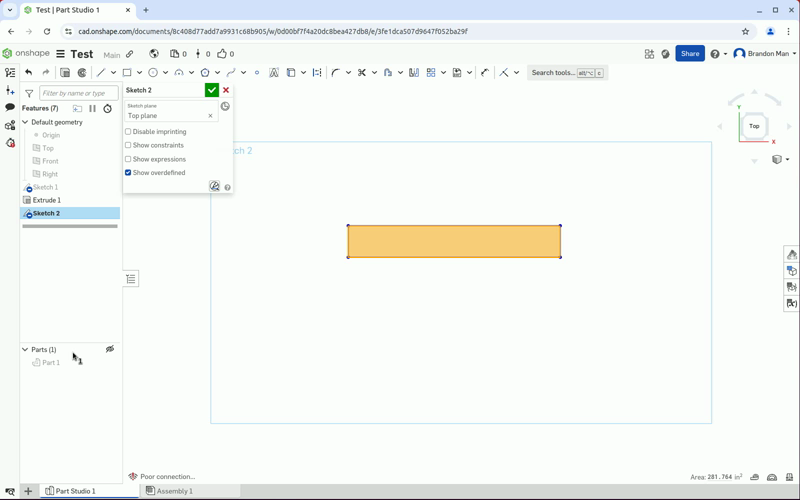
key(shift+y)
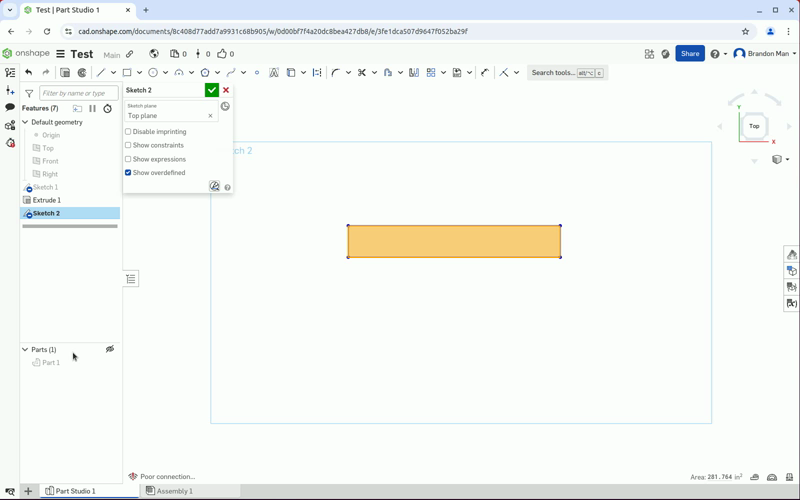
key(shift+e)
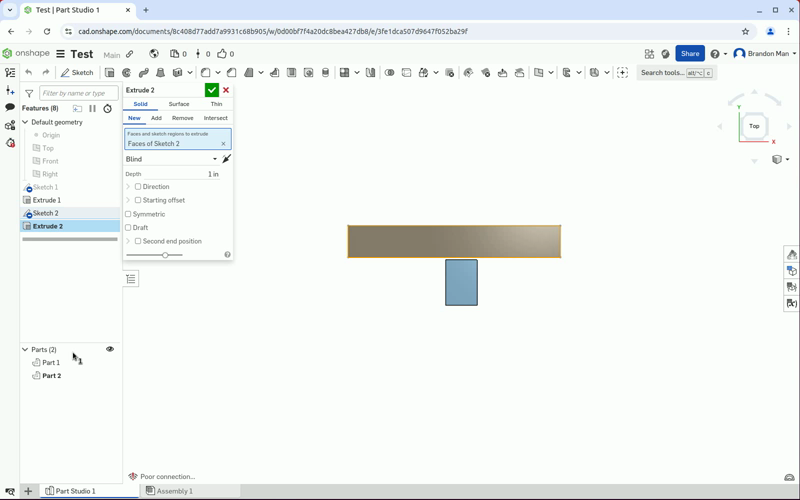
mouse_move(143, 106)
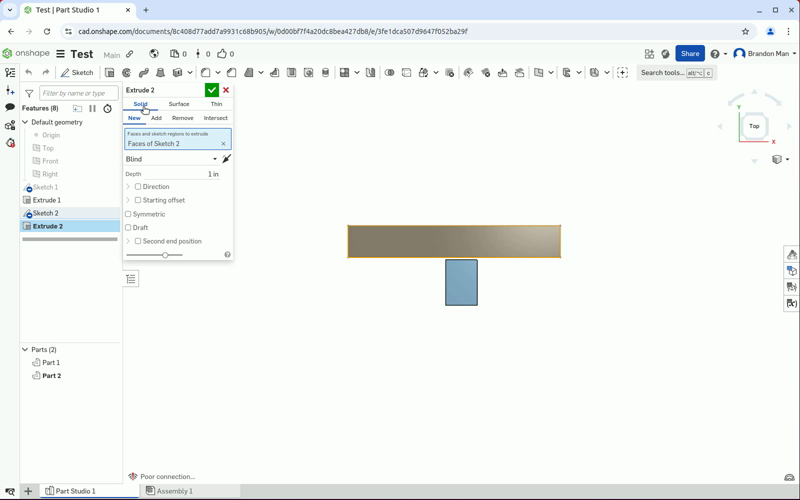
click(143, 106)
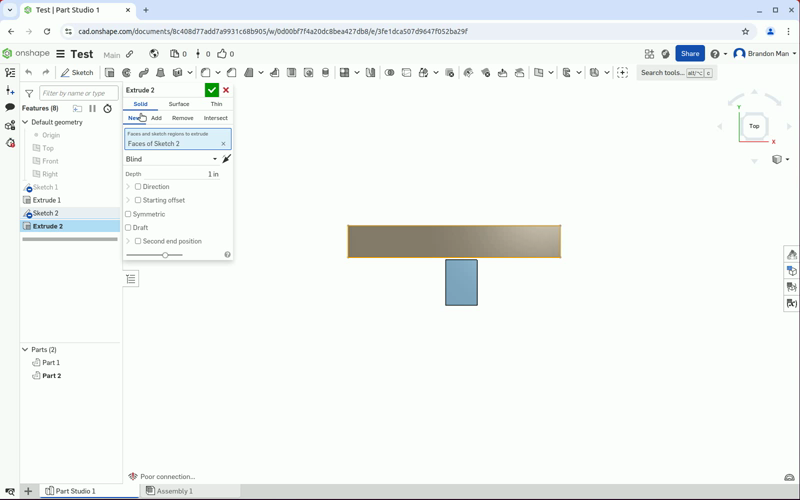
mouse_move(137, 120)
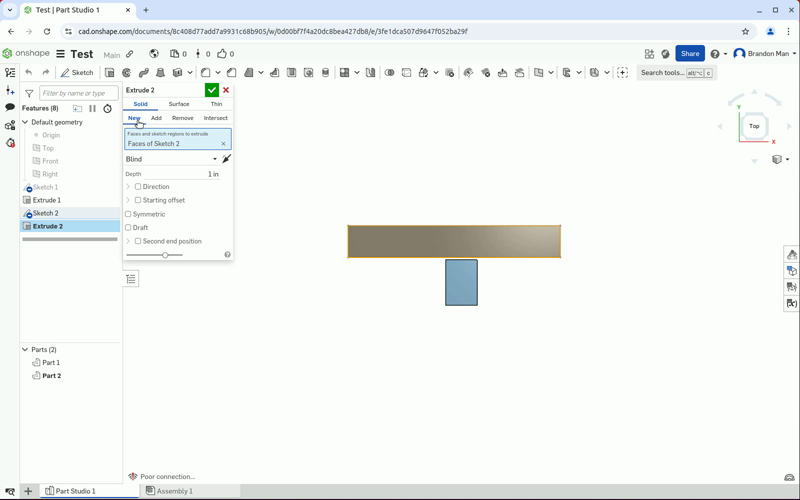
click(137, 120)
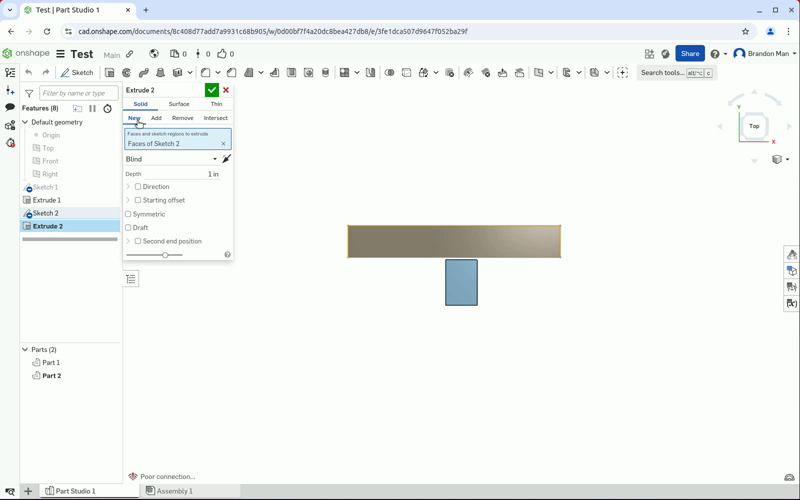
key(tab, 4)
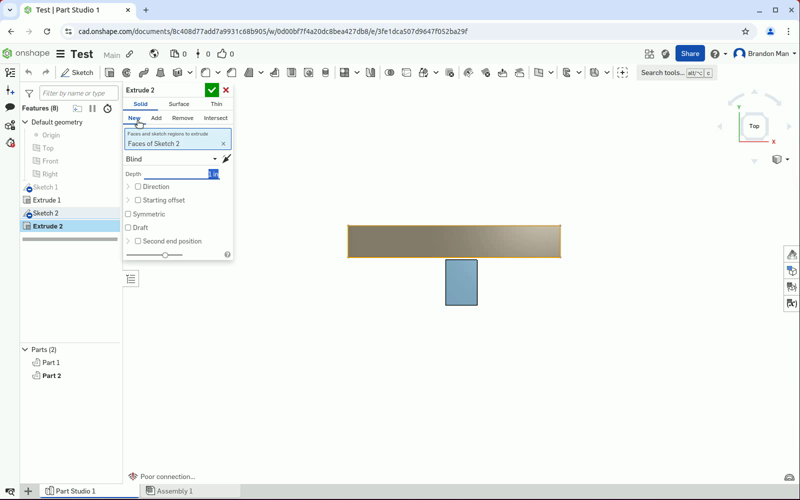
text(1.444)
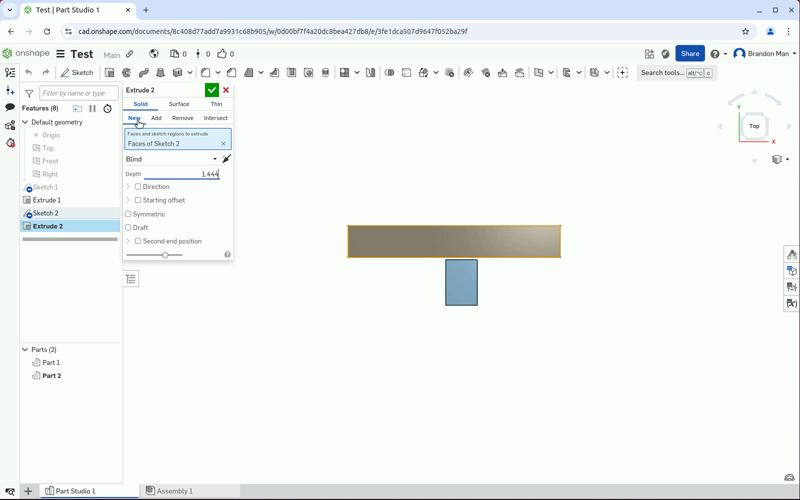
key(enter)
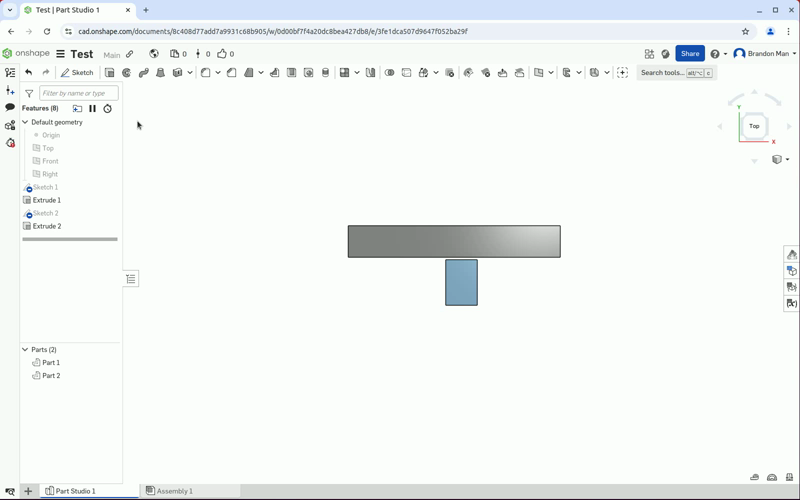
key(shift+h)
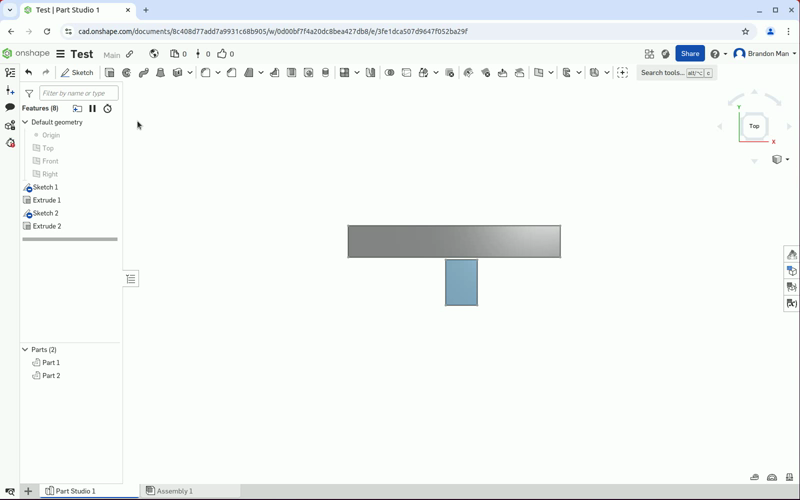
key(shift+h)
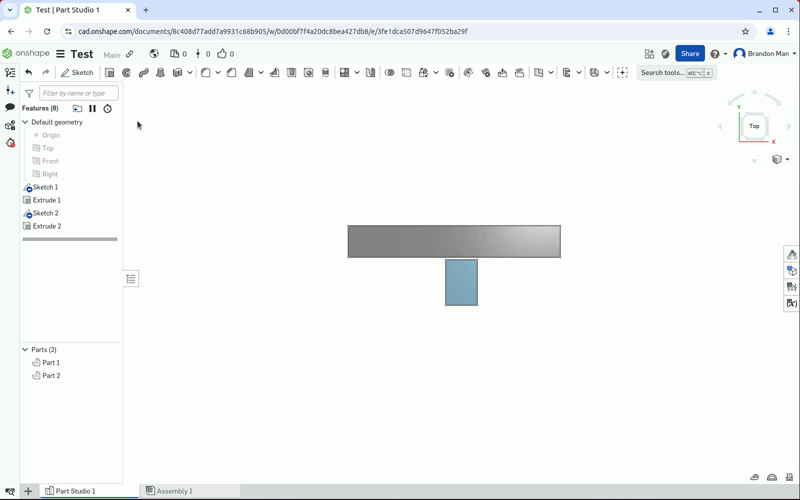
key(shift+7)
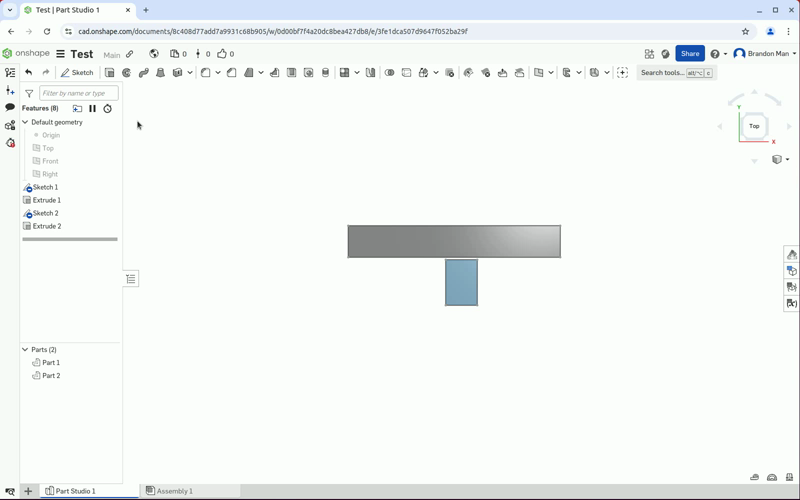
key(up, 3)
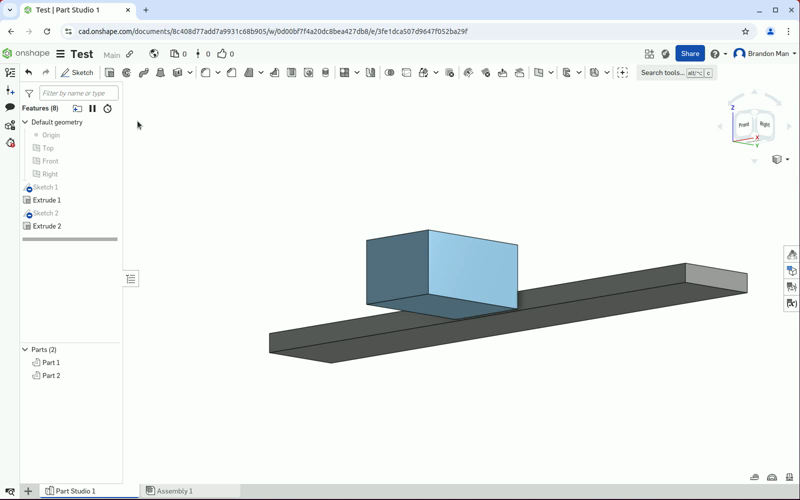
key(left, 3)
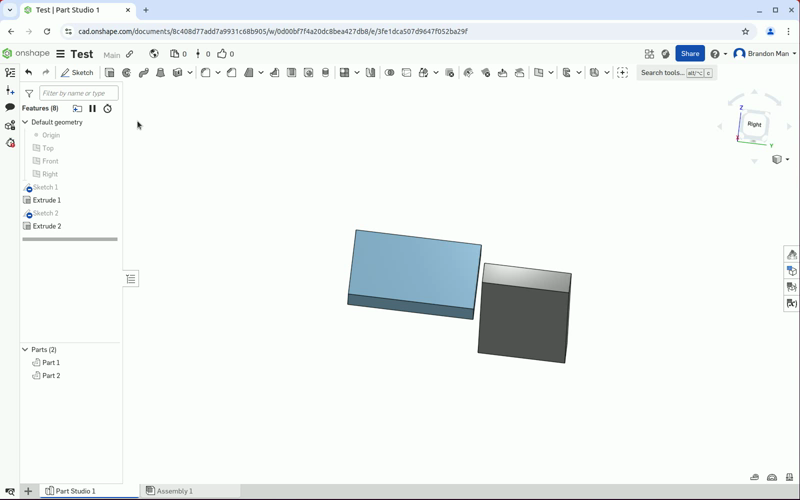
key(right, 3)
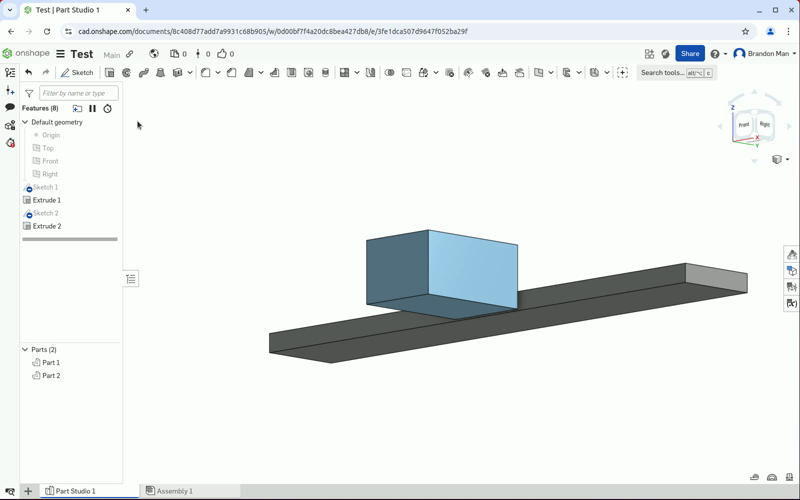
key(down, 3)
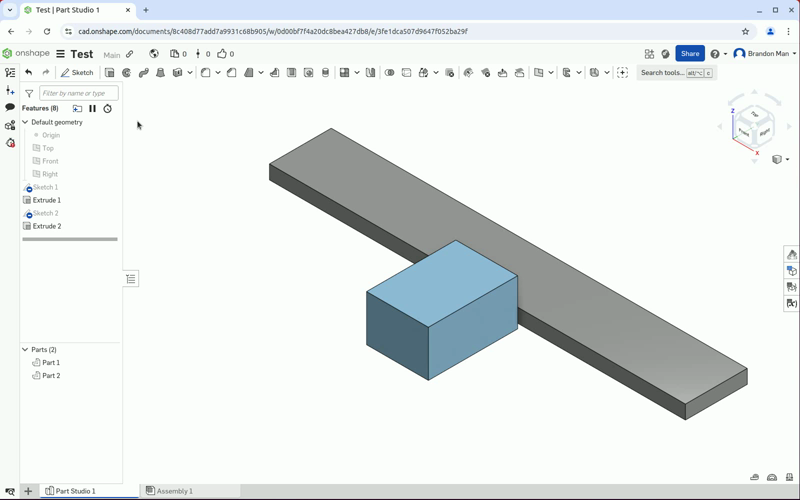
mouse_move(73, 189)
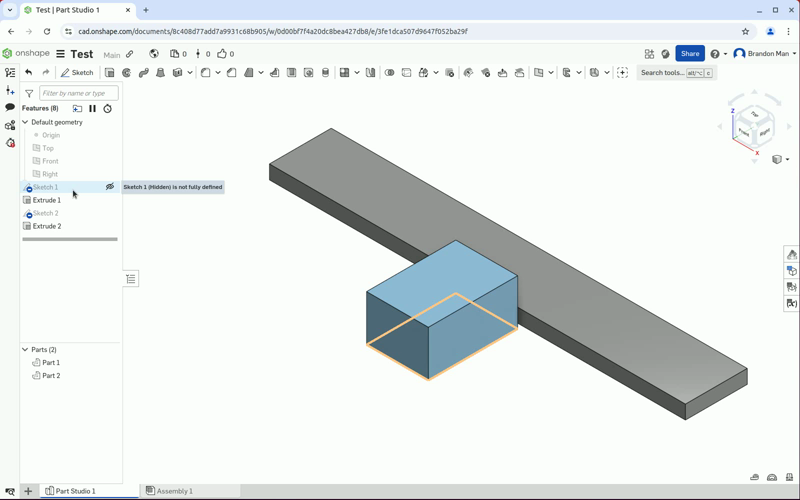
click(73, 189)